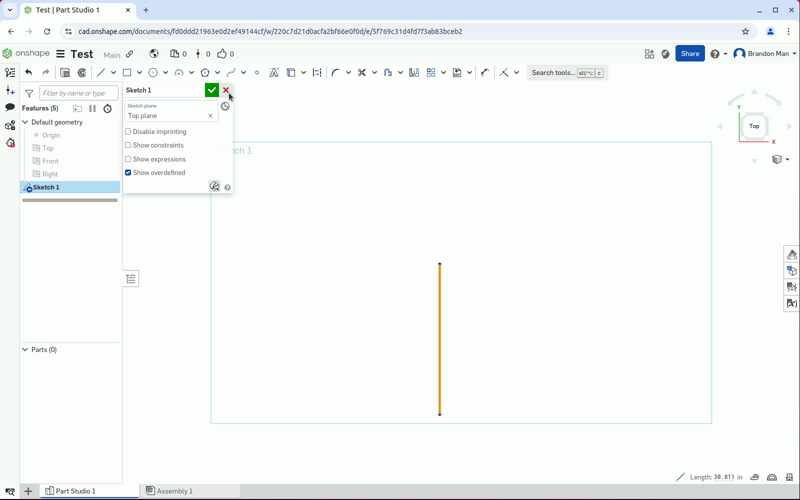
key(shift+h)
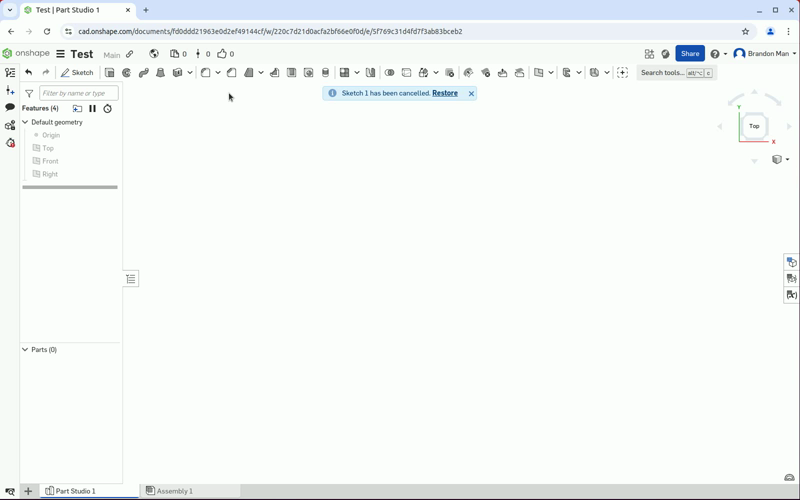
mouse_move(73, 352)
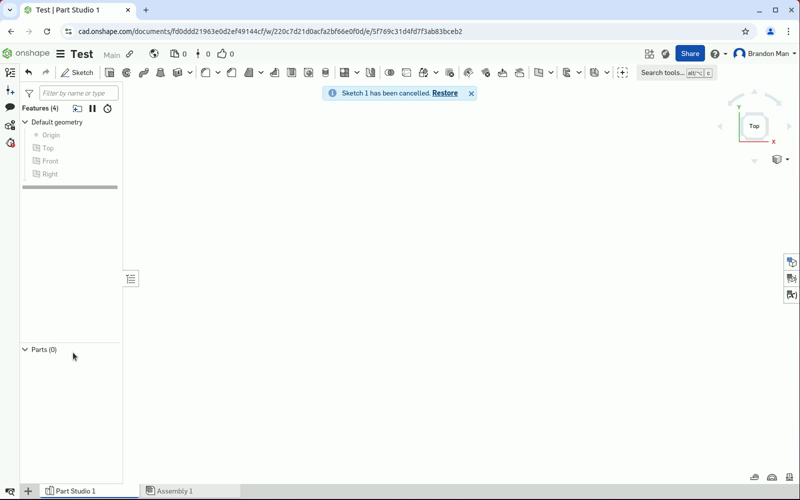
key(y)
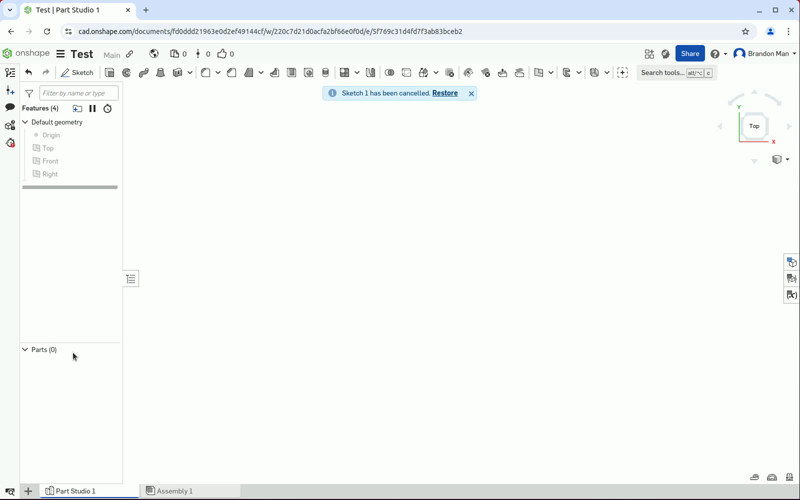
key(shift+p)
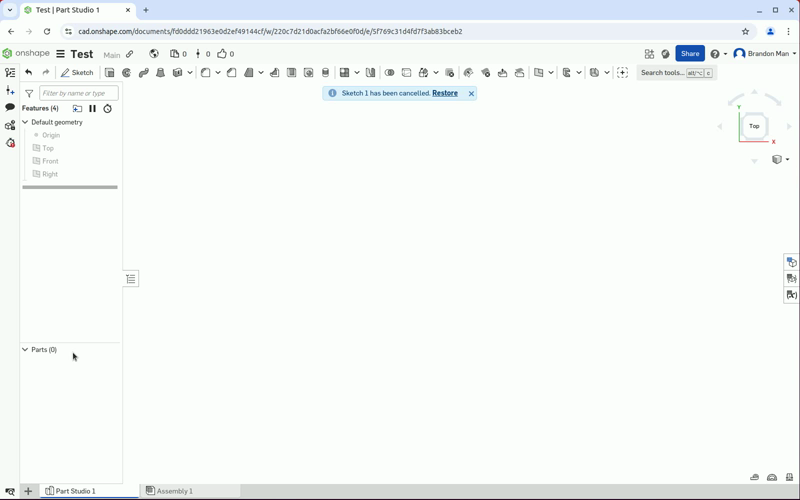
key(space)
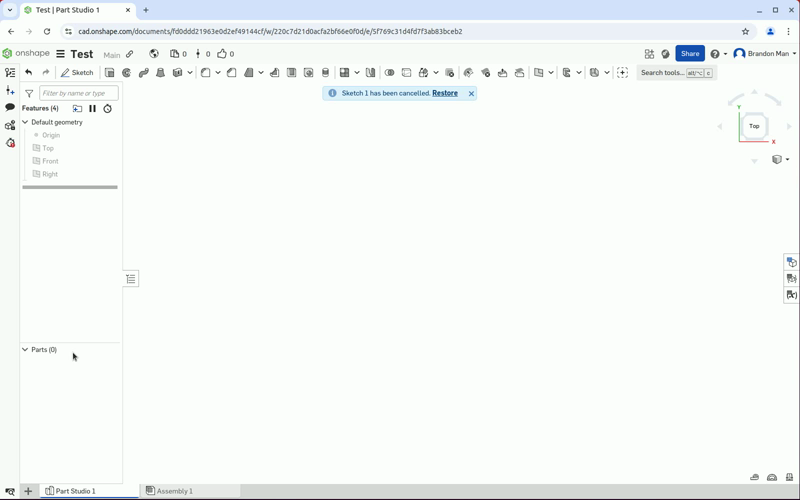
key_down(shift)
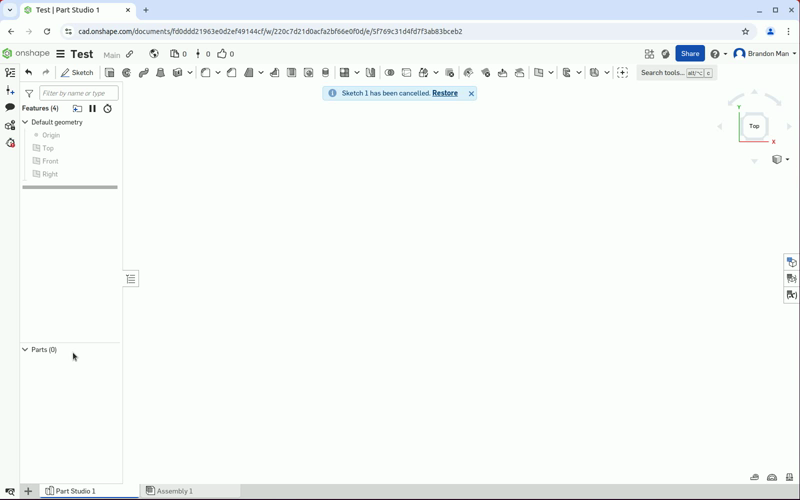
key(up)
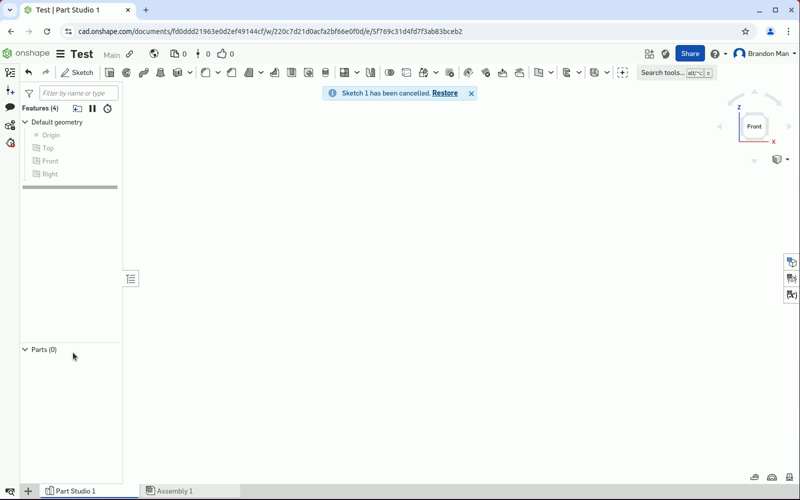
key_up(shift)
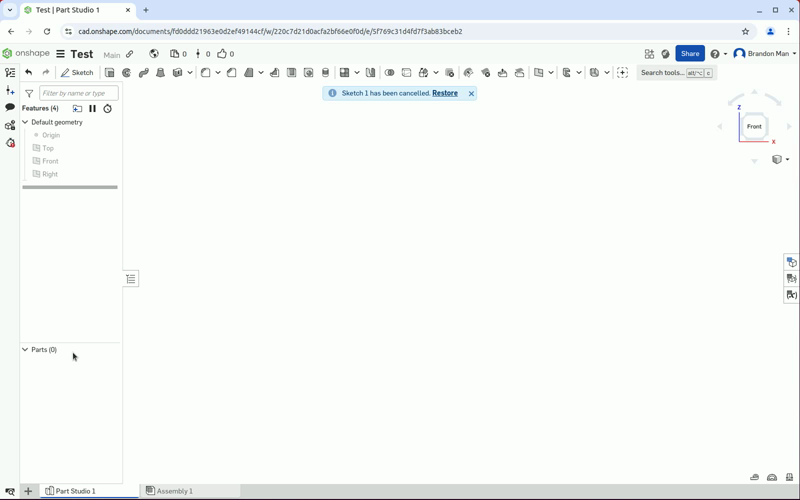
mouse_move(73, 352)
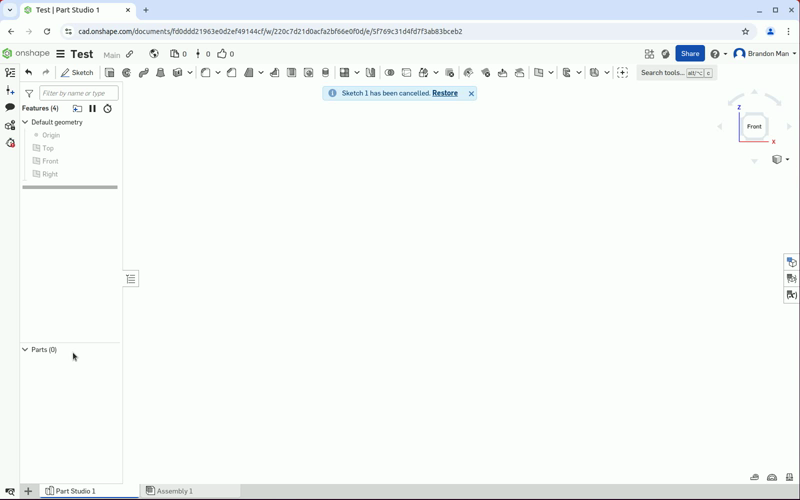
key(shift+y)
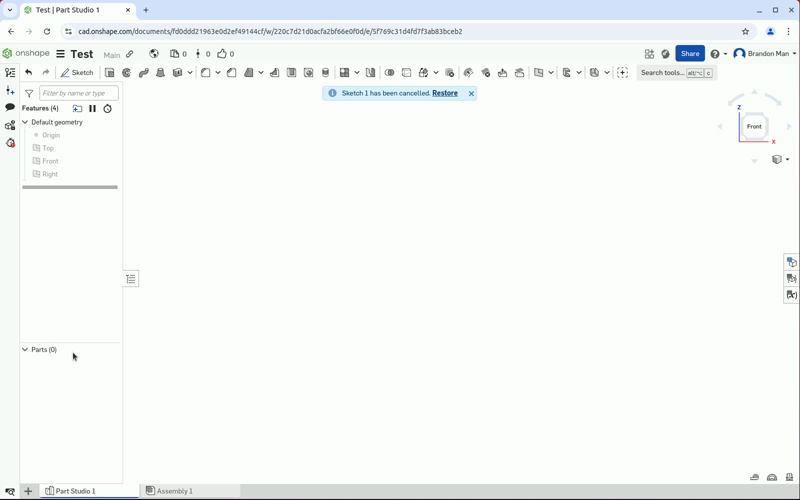
key(shift+s)
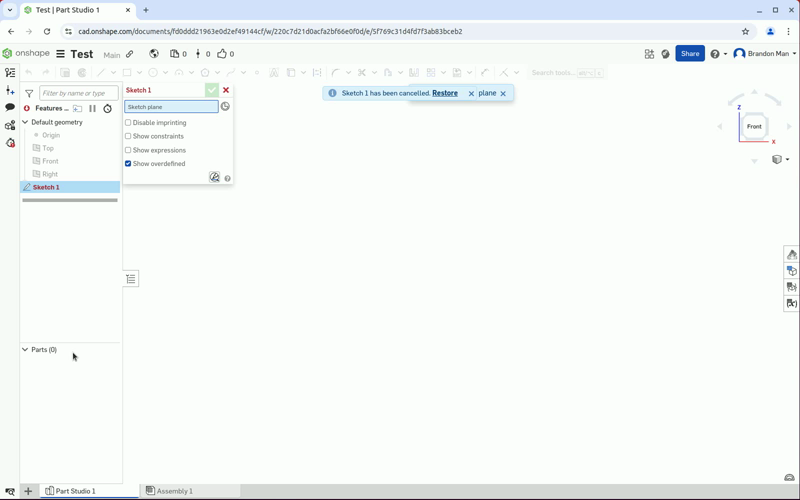
mouse_move(73, 163)
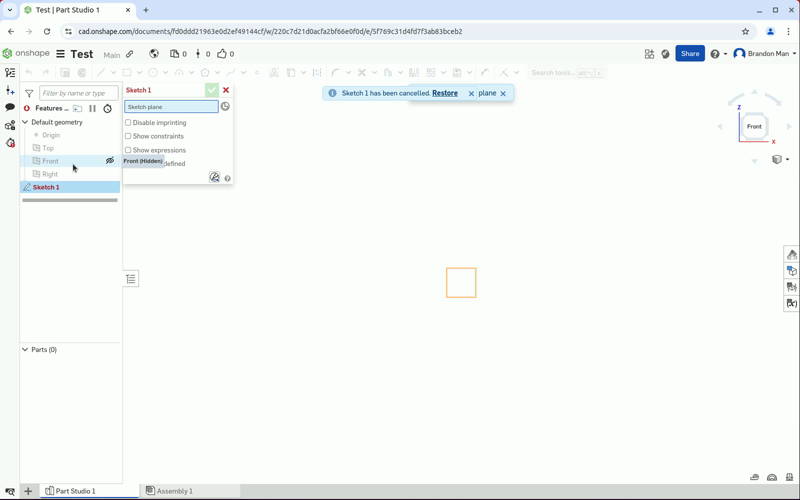
click(73, 163)
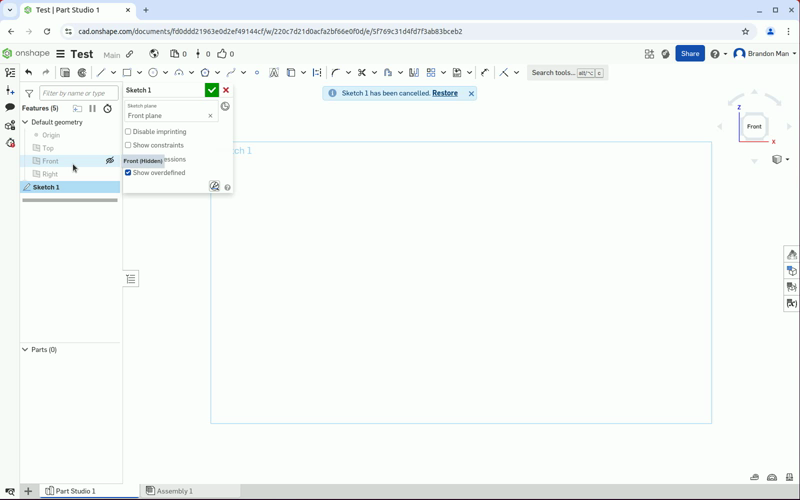
mouse_move(73, 352)
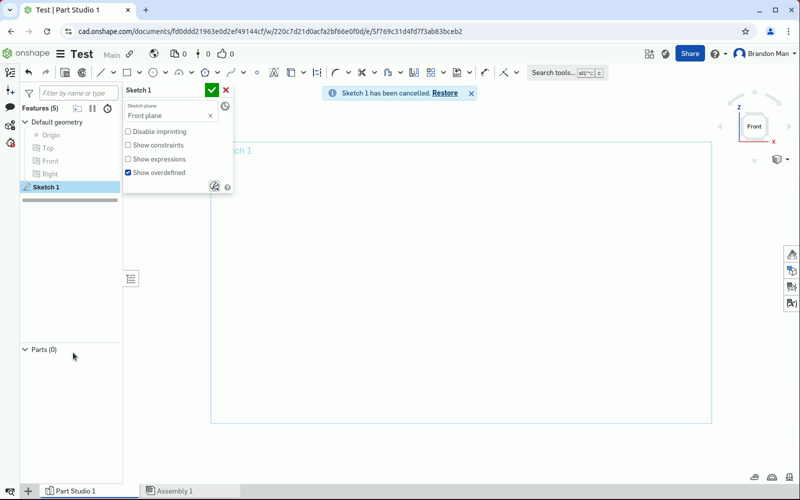
key(y)
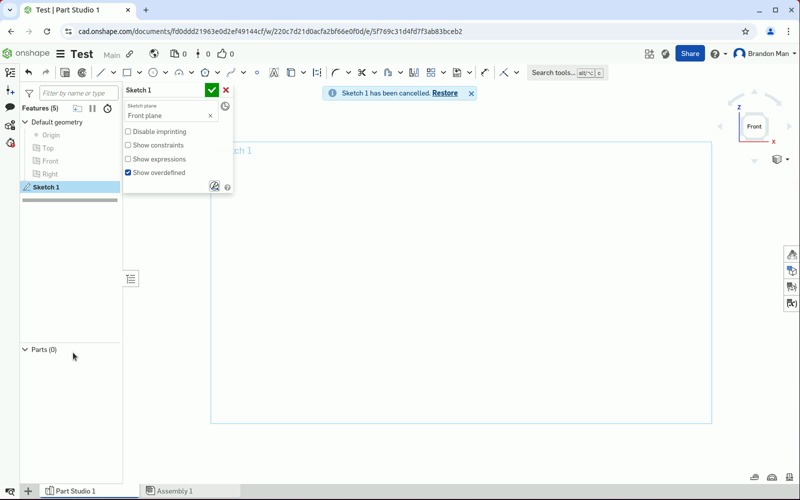
key(c)
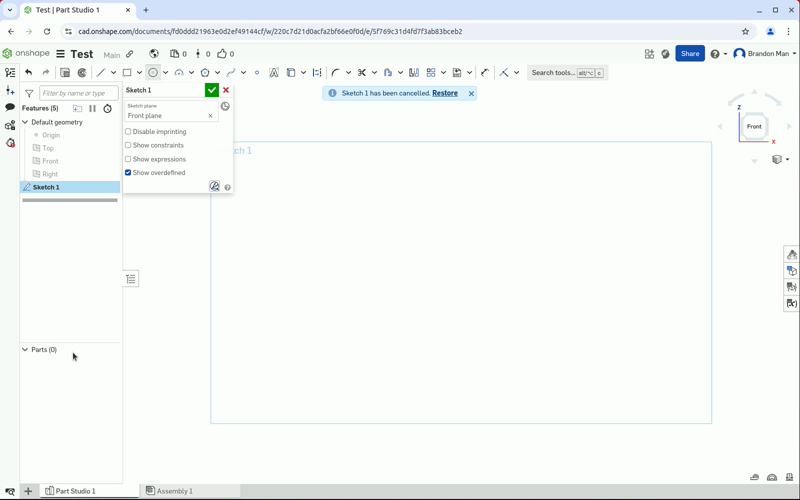
key_down(shift)
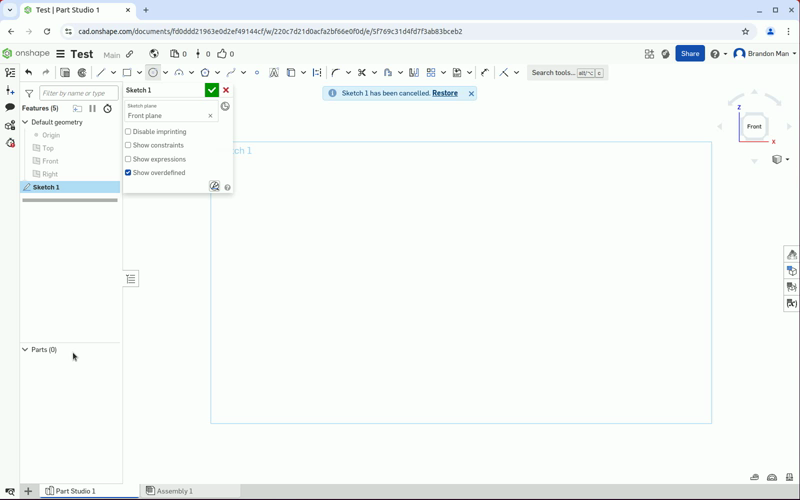
mouse_move(461, 281)
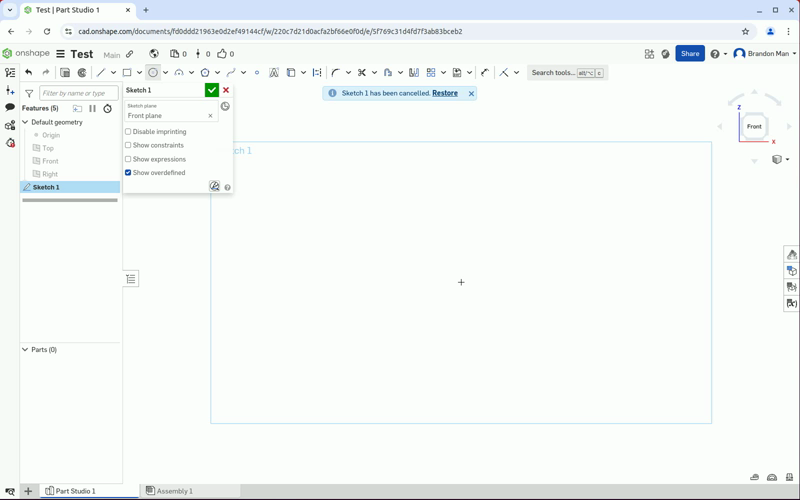
click(461, 281)
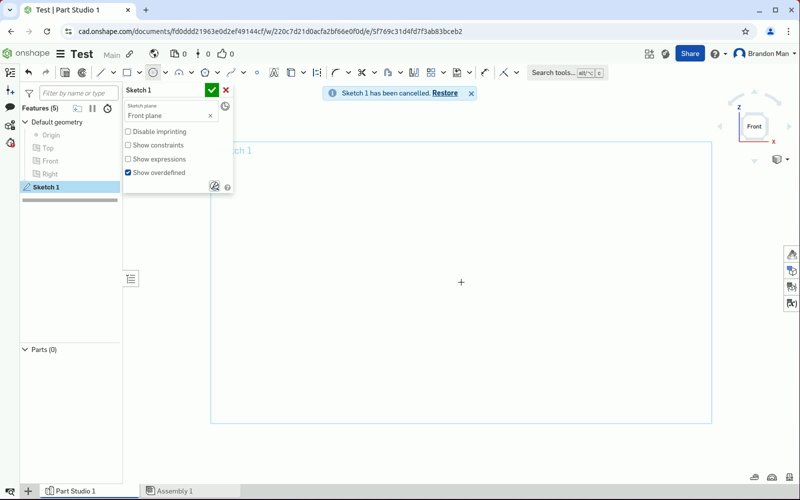
key_up(shift)
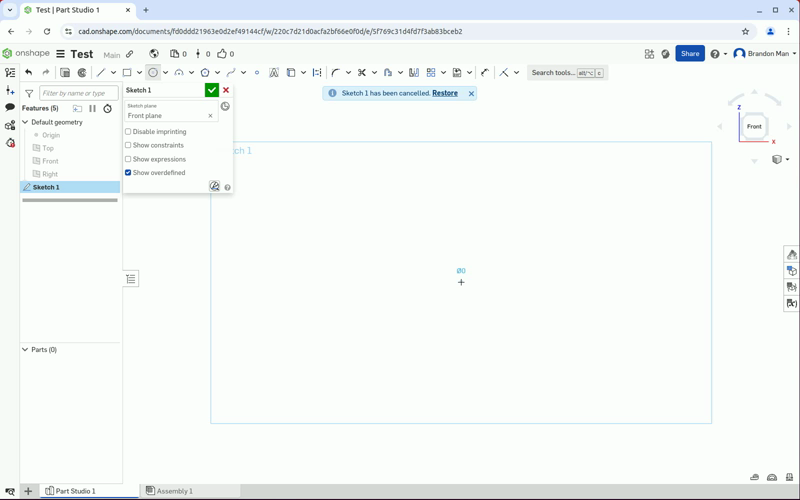
mouse_move(517, 281)
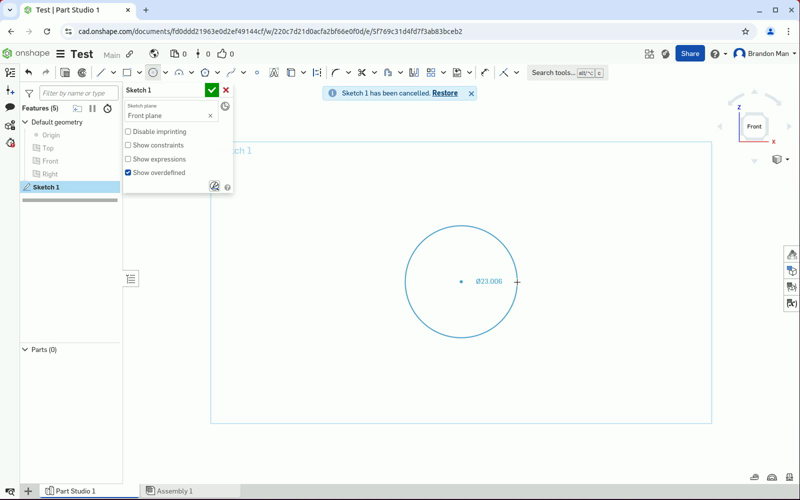
click(517, 281)
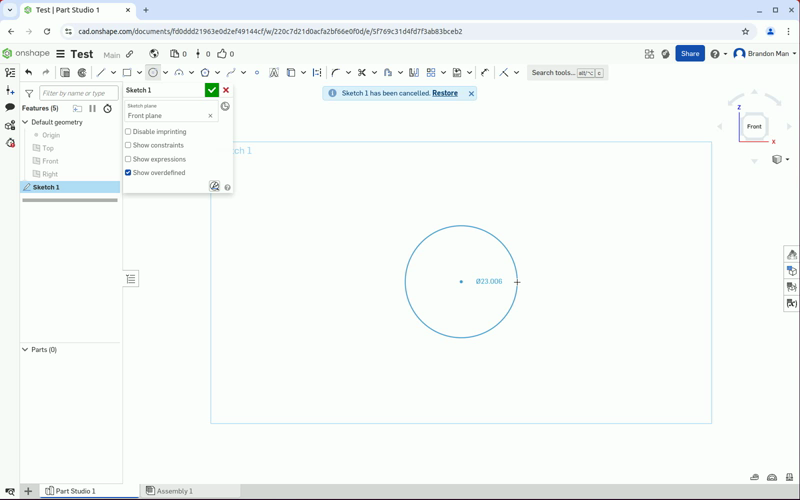
key(esc)
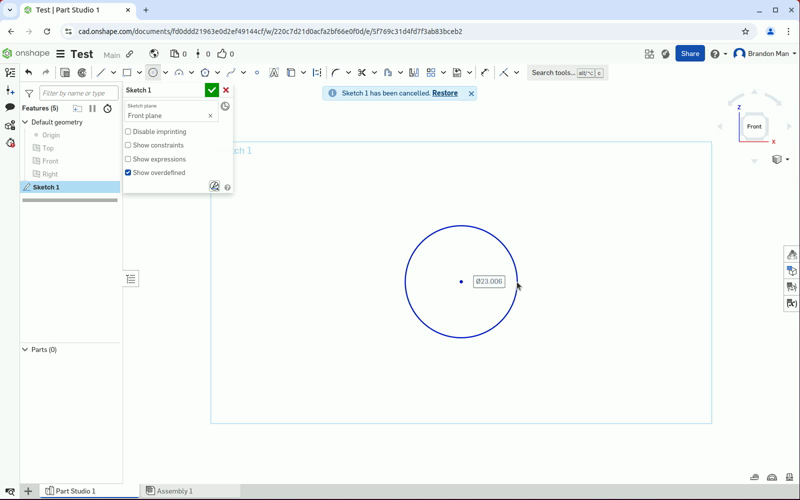
mouse_move(500, 305)
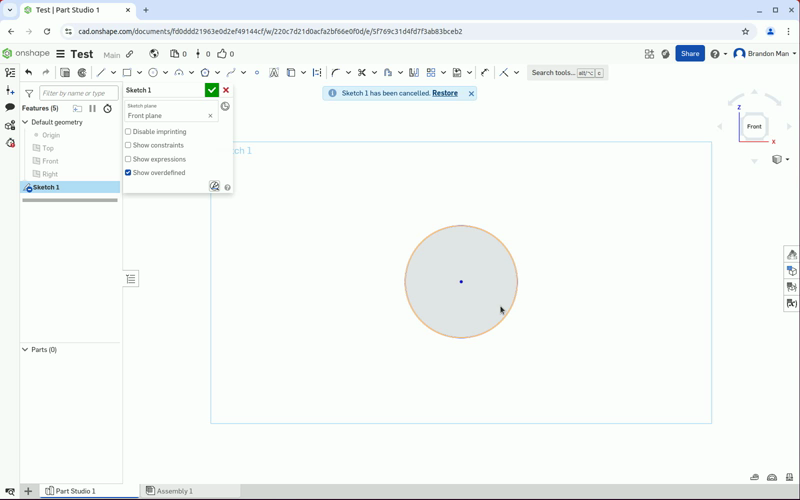
click(500, 305)
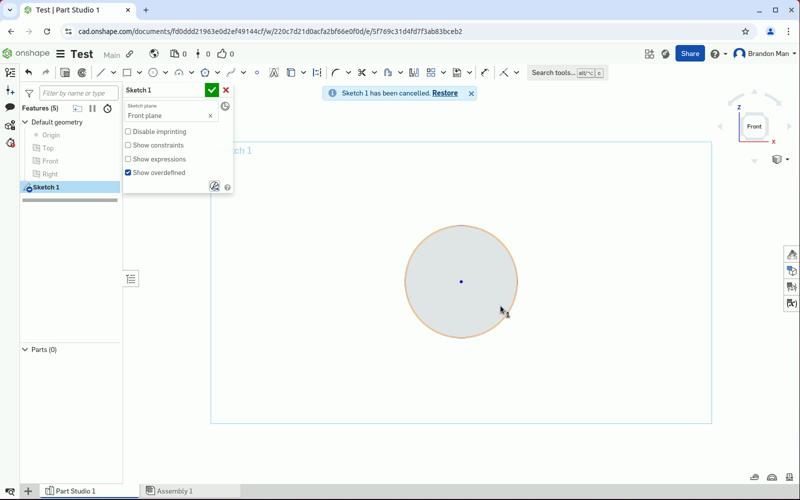
mouse_move(73, 352)
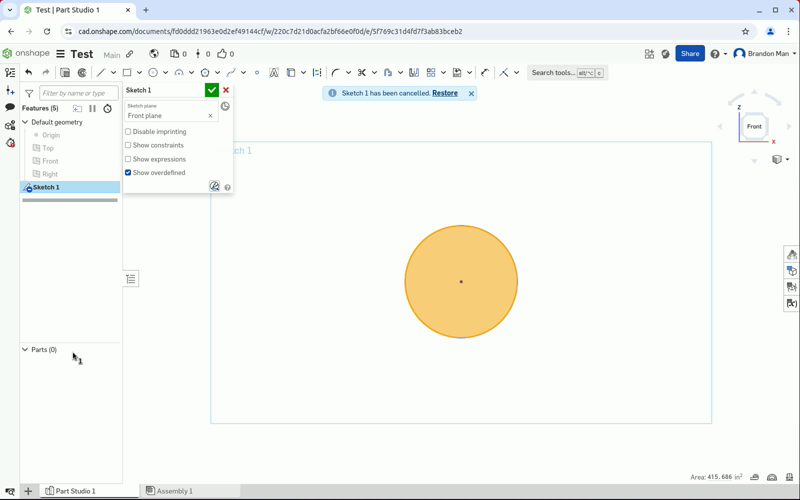
key(shift+y)
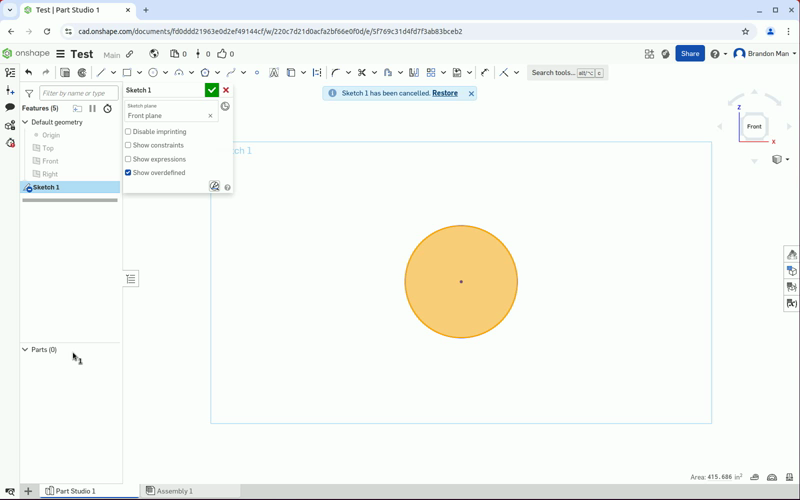
key(shift+e)
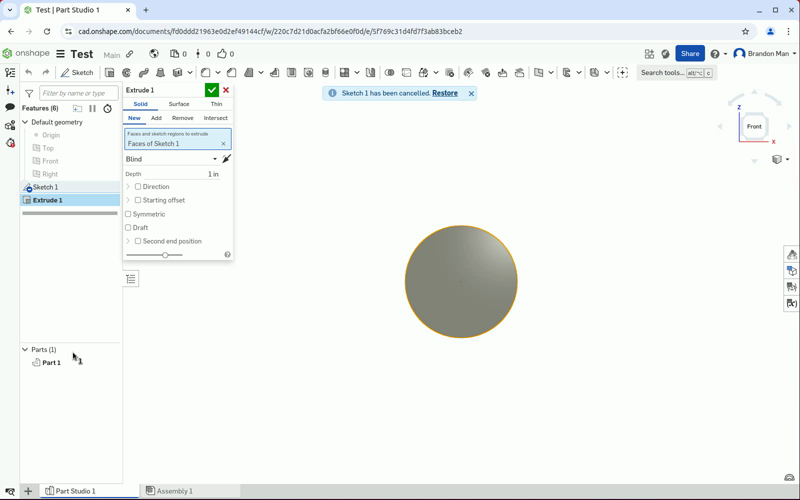
mouse_move(143, 106)
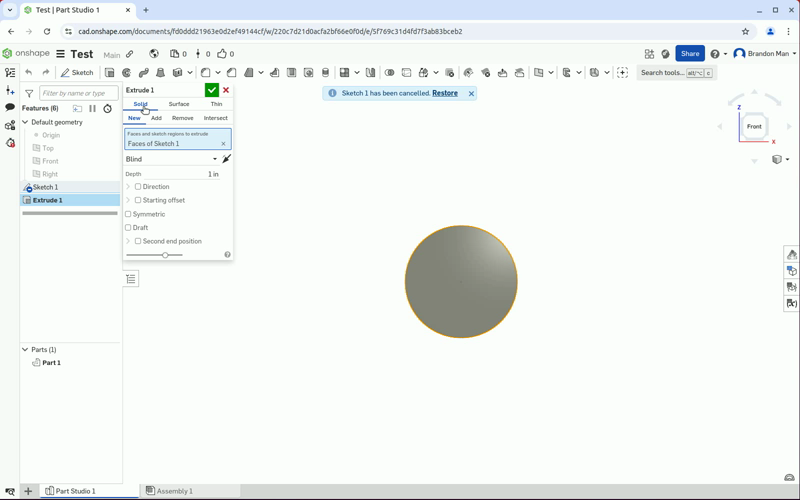
click(143, 106)
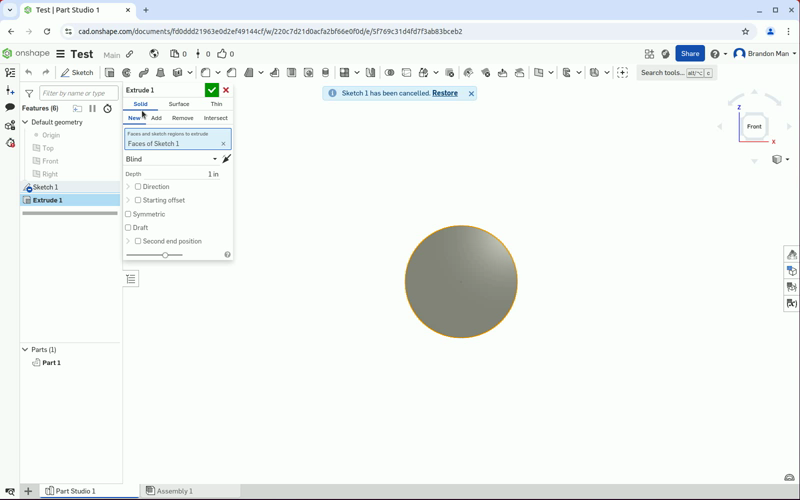
mouse_move(137, 120)
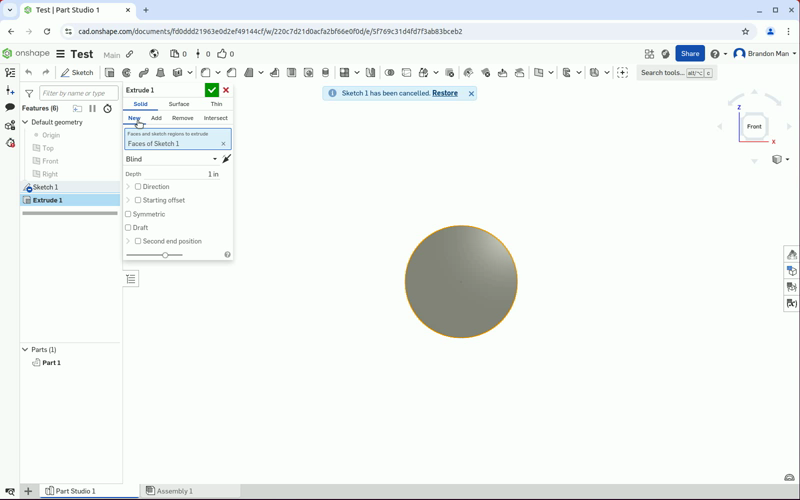
click(137, 120)
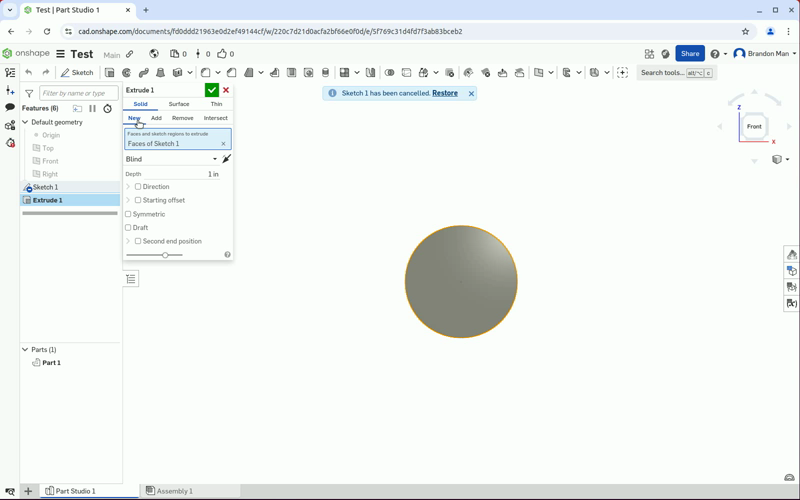
key(tab, 4)
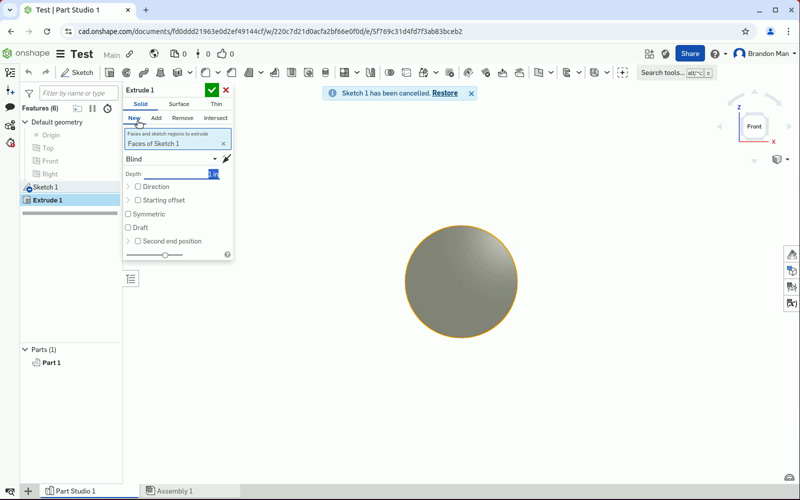
text(4.333)
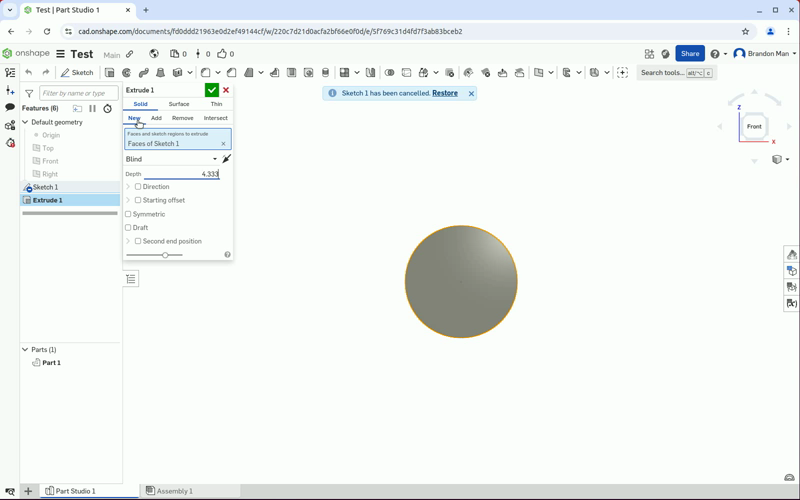
key(enter)
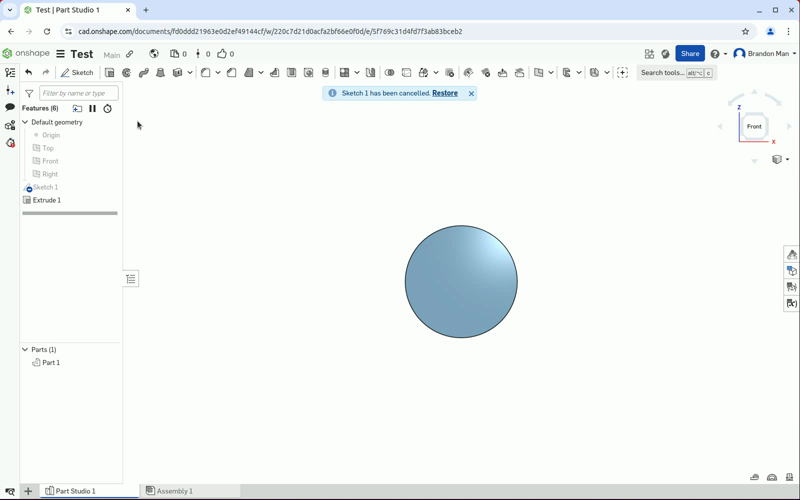
key(shift+h)
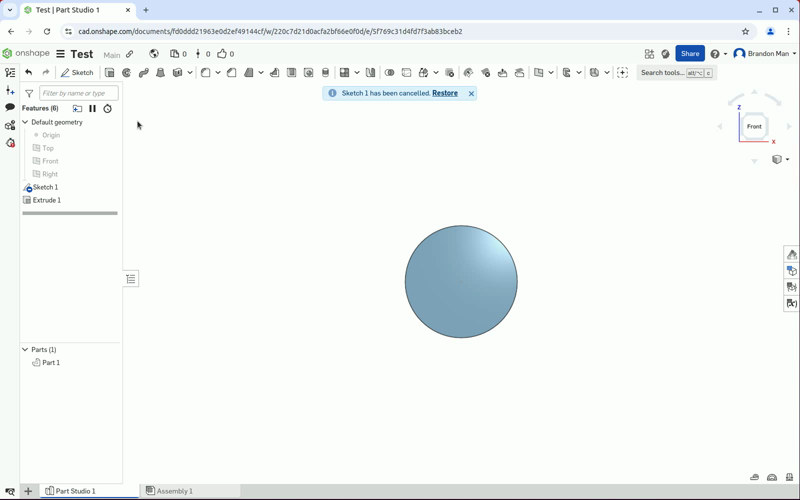
key(shift+h)
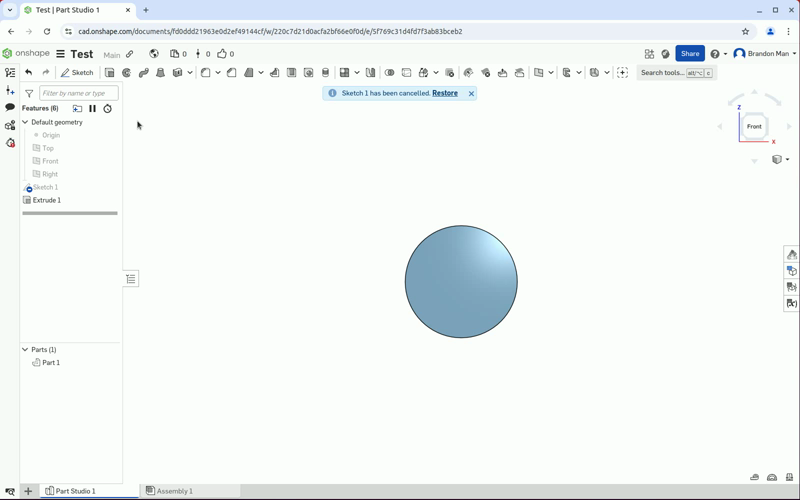
mouse_move(73, 189)
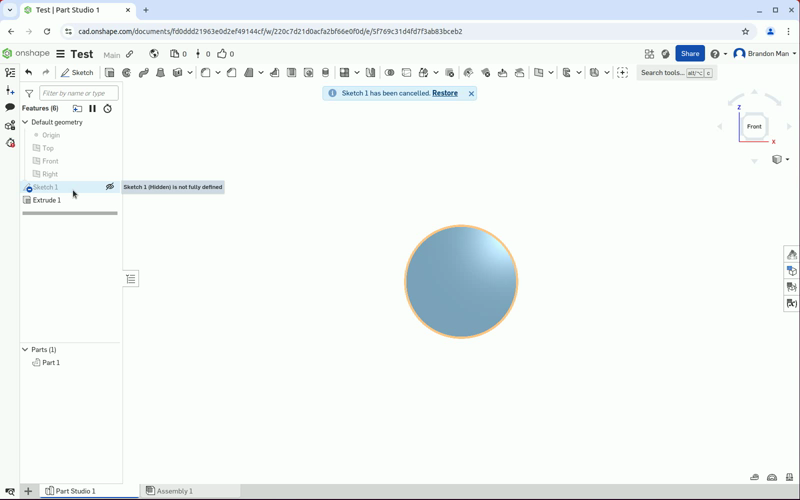
click(73, 189)
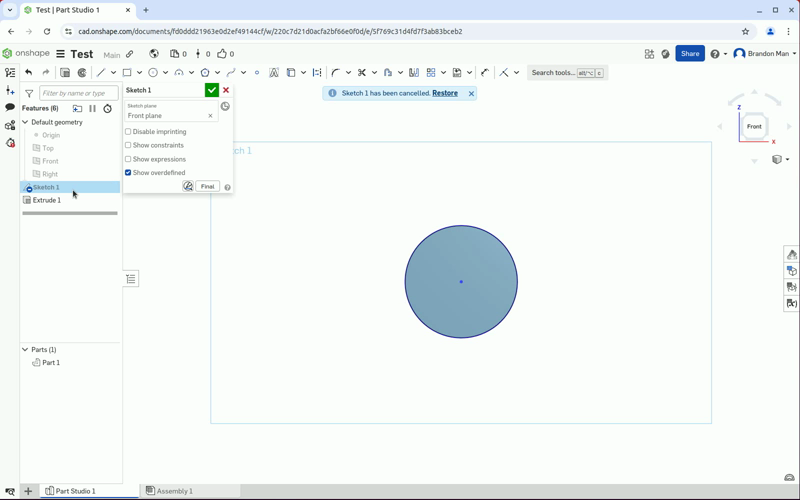
mouse_move(229, 92)
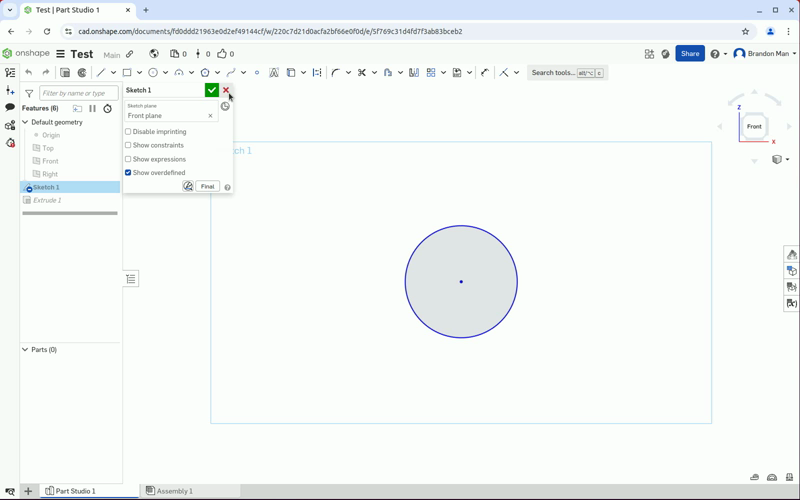
click(229, 92)
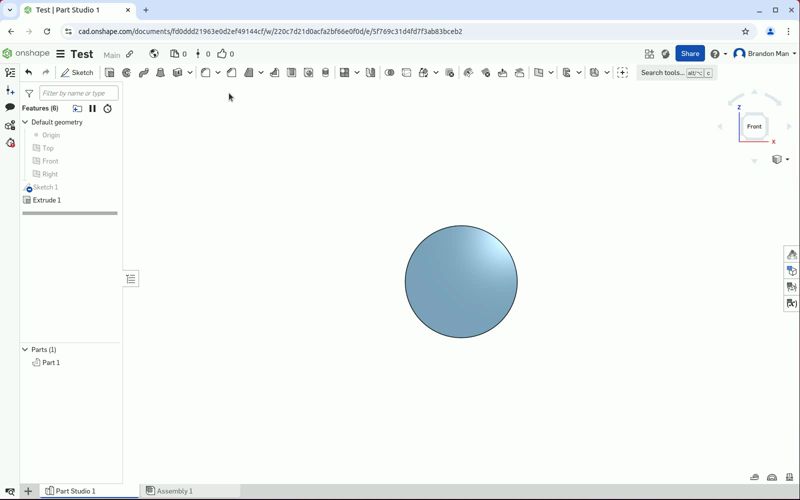
mouse_move(541, 75)
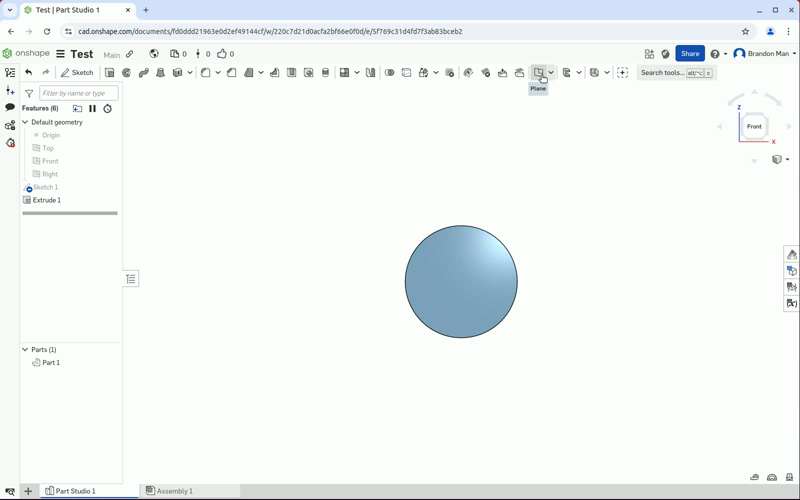
click(541, 75)
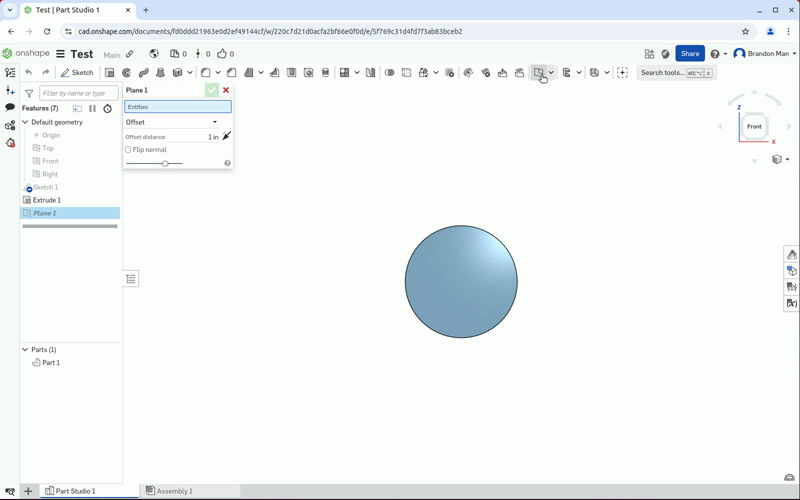
mouse_move(73, 163)
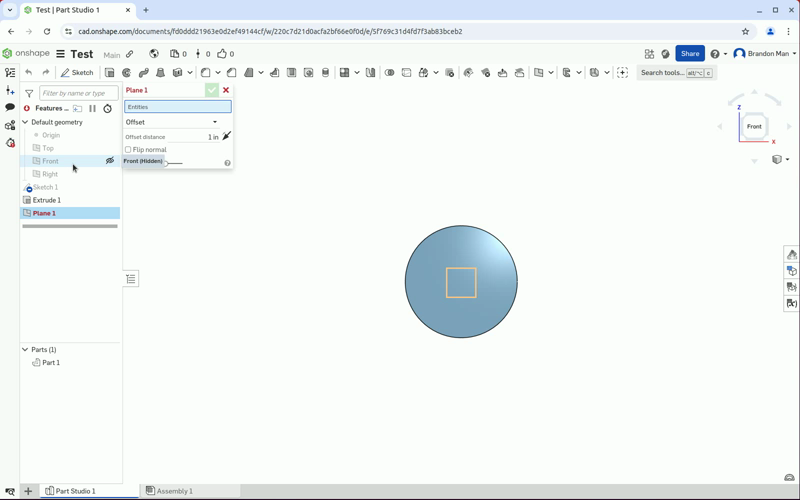
click(73, 163)
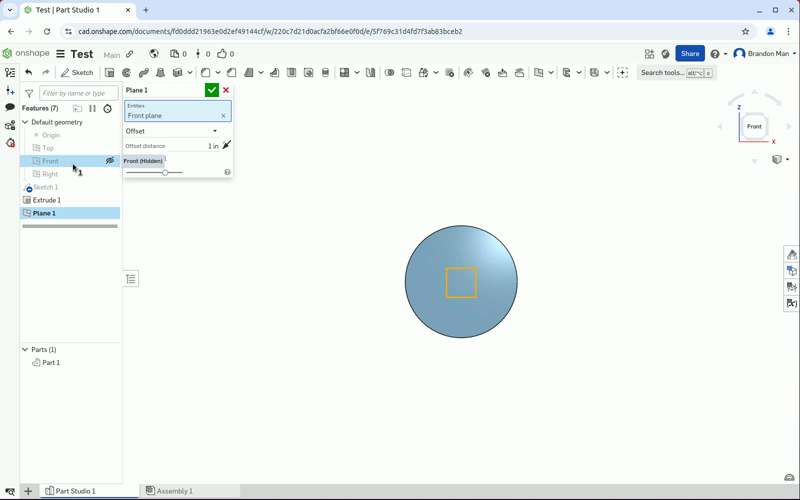
key(tab, 2)
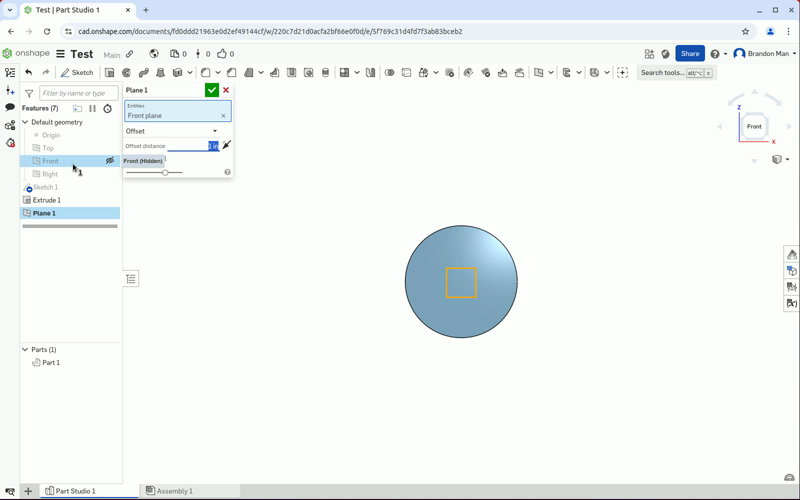
text(4.344)
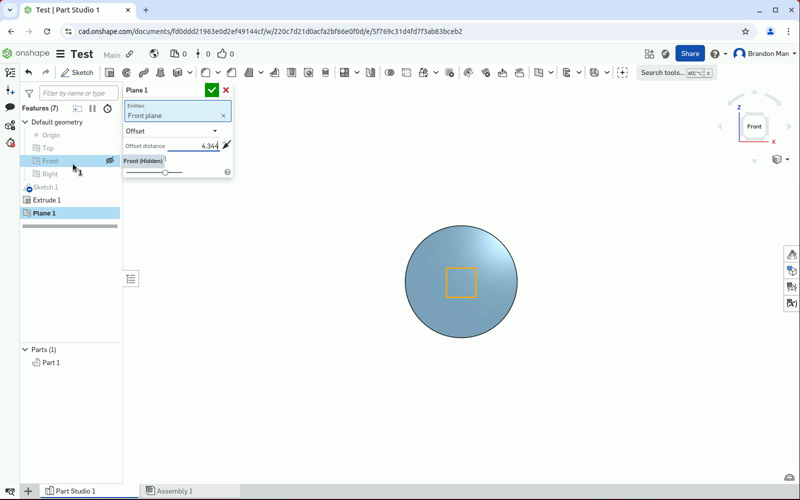
key(enter, 2)
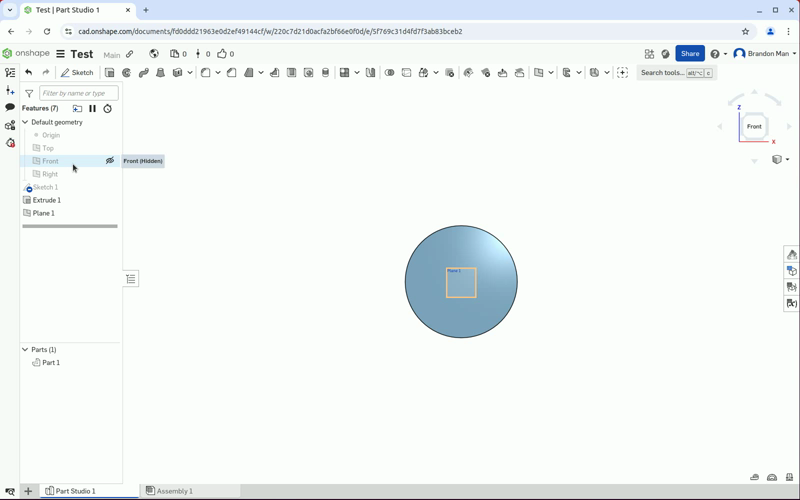
key(shift+s)
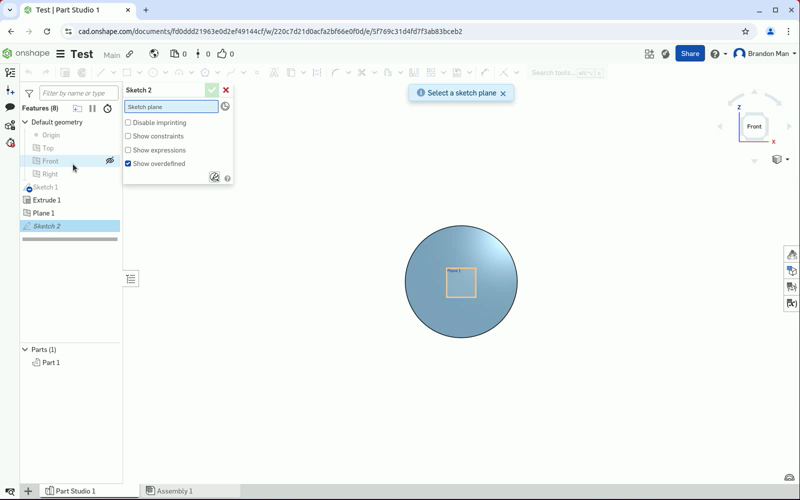
mouse_move(73, 215)
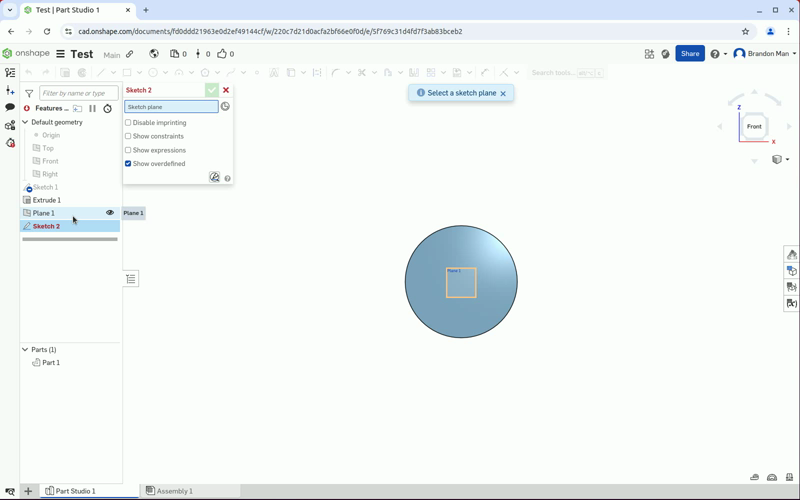
click(73, 215)
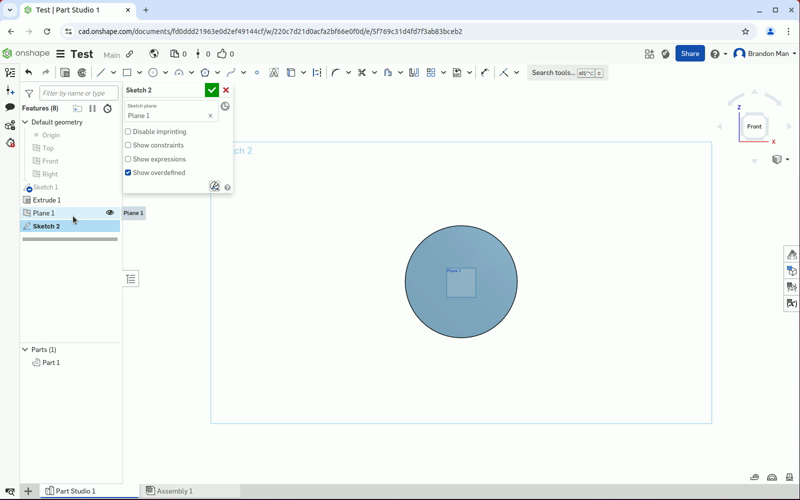
mouse_move(73, 352)
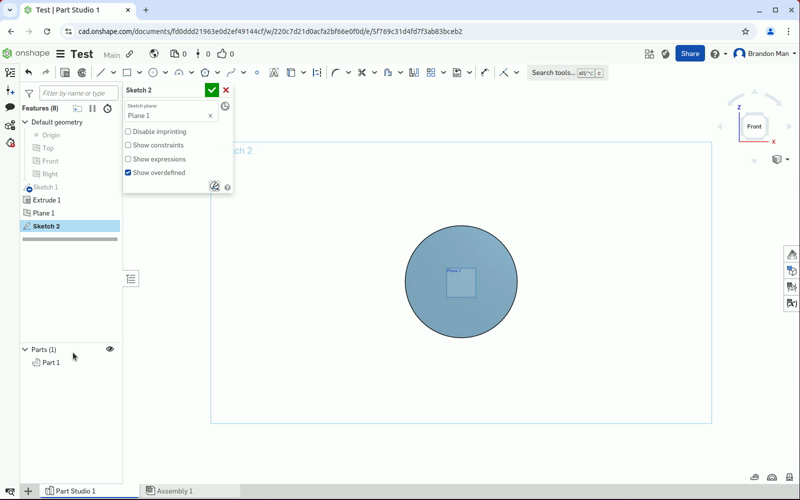
key(y)
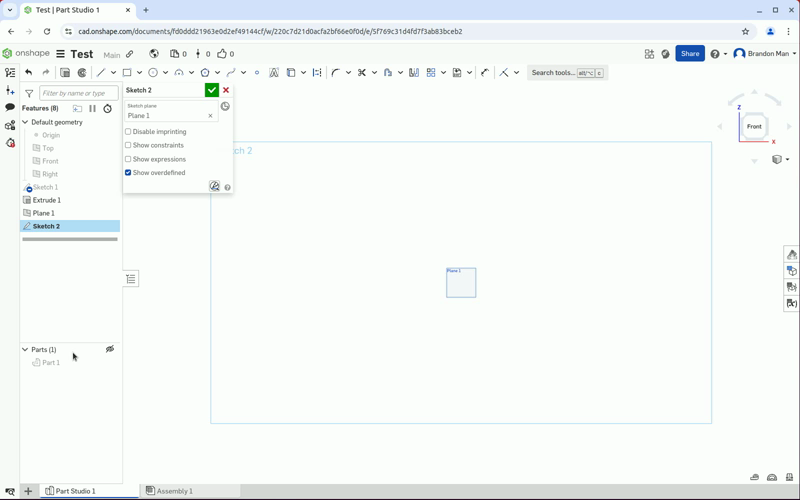
key(c)
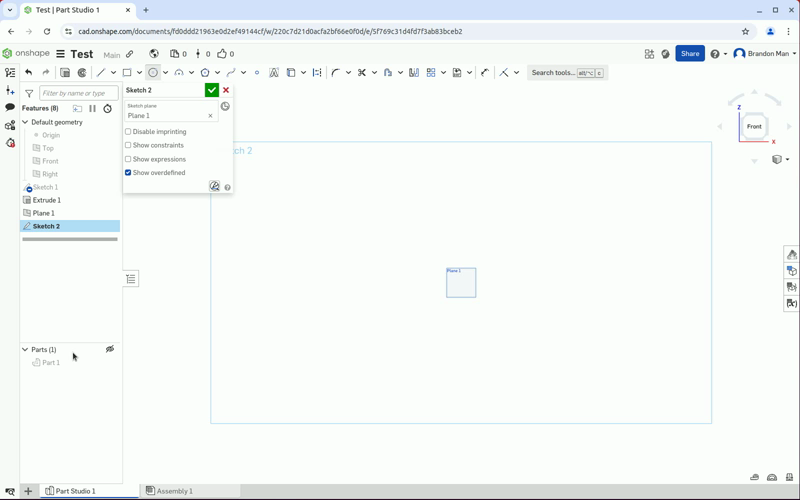
key_down(shift)
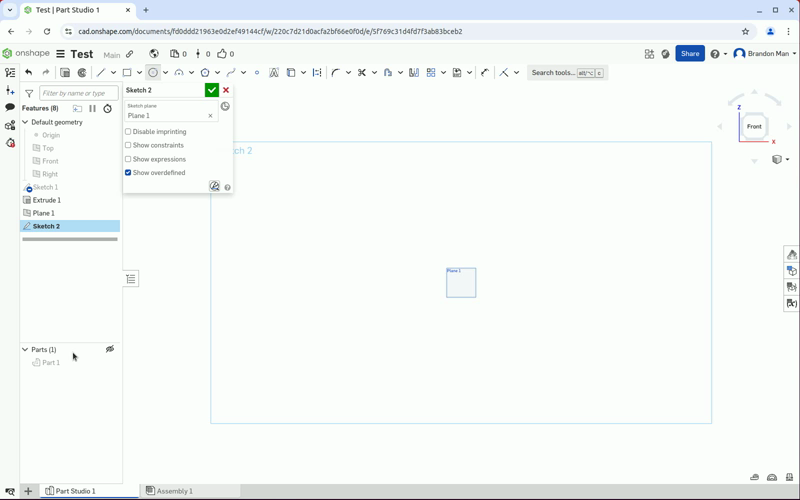
mouse_move(461, 282)
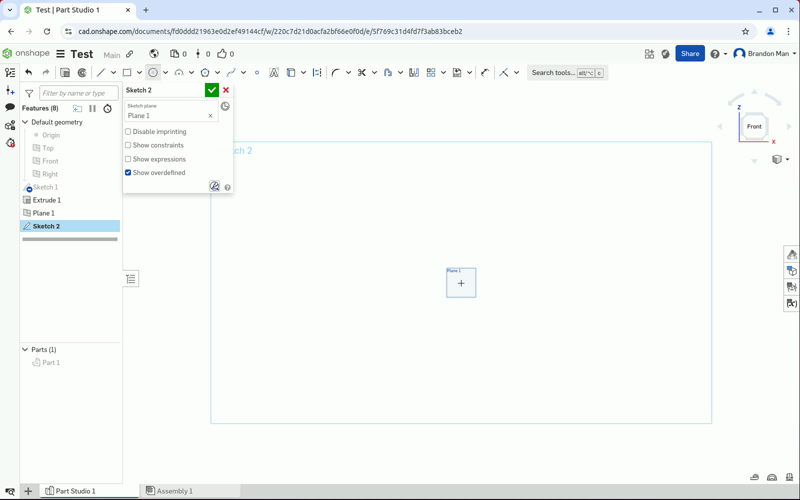
click(461, 282)
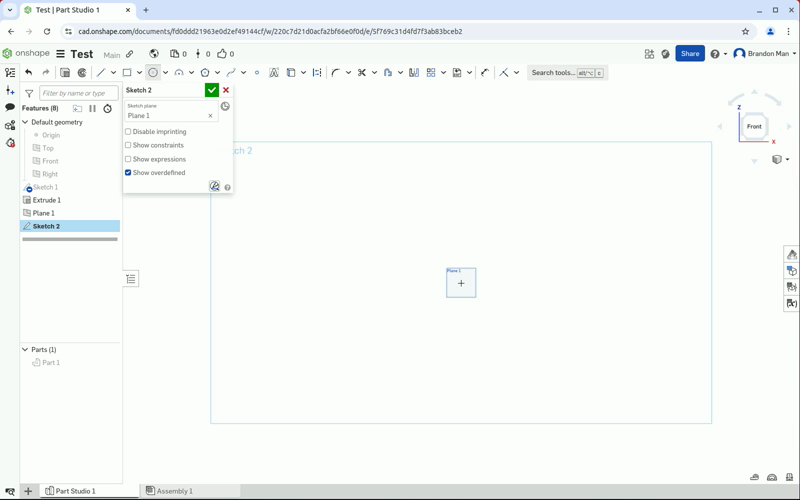
key_up(shift)
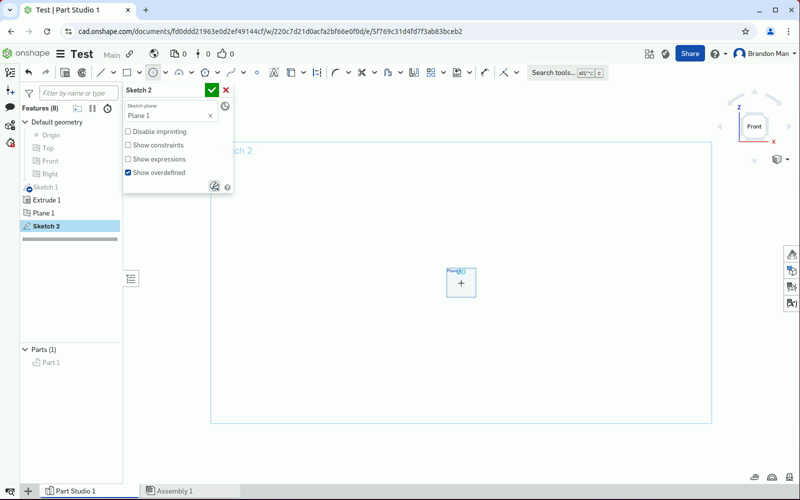
mouse_move(511, 282)
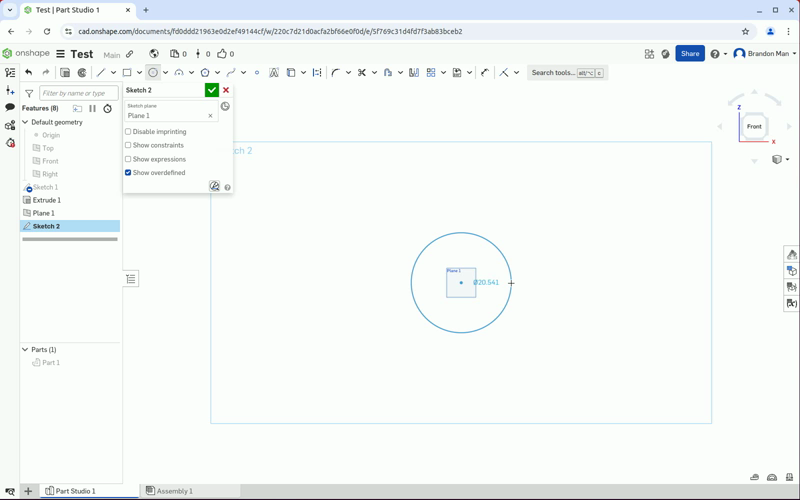
click(511, 282)
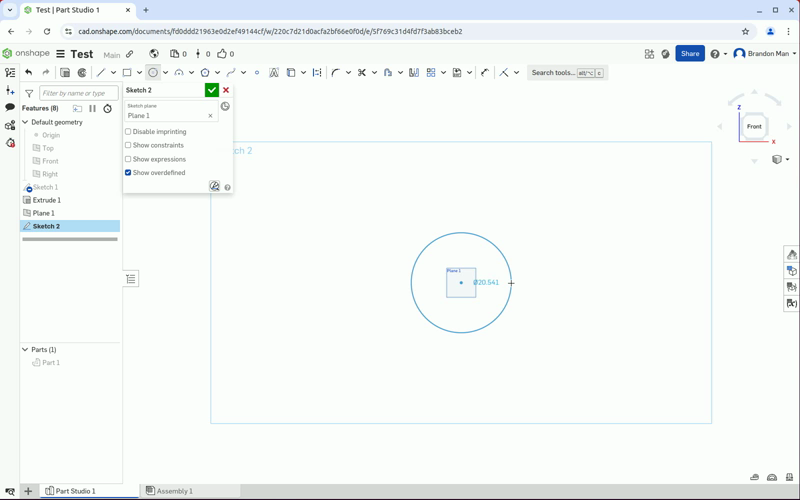
key(esc)
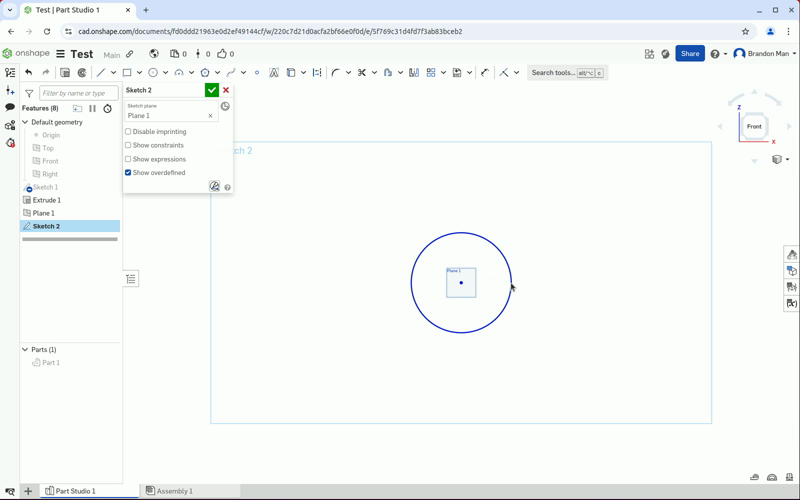
mouse_move(489, 262)
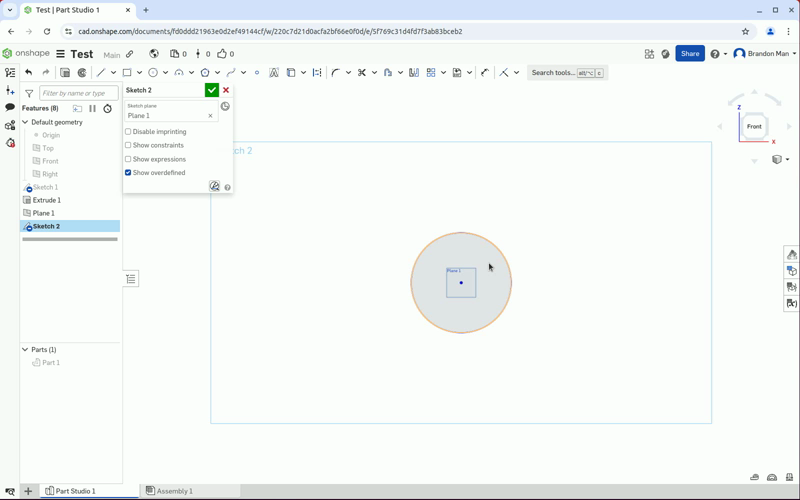
click(489, 262)
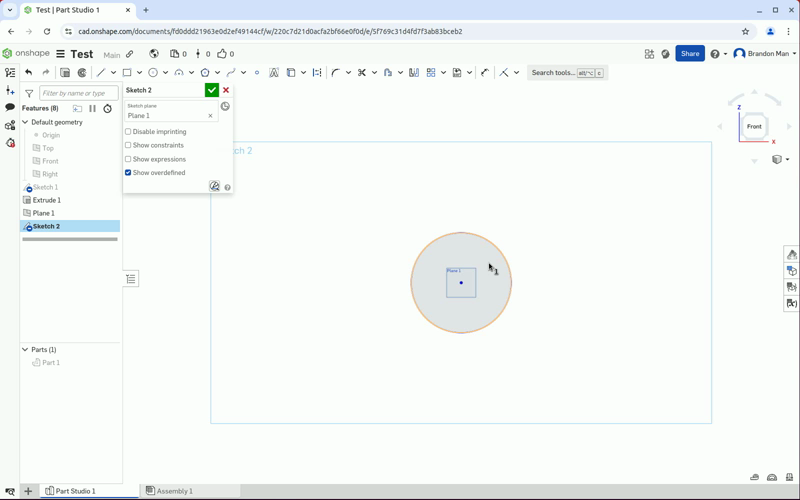
mouse_move(73, 352)
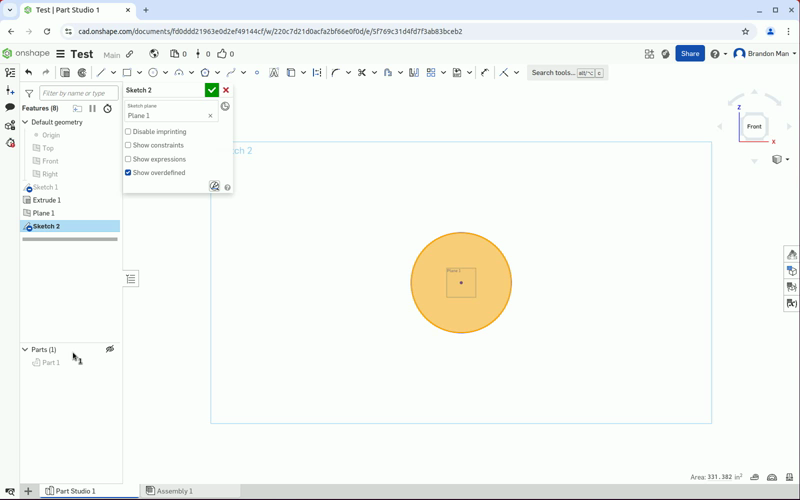
key(shift+y)
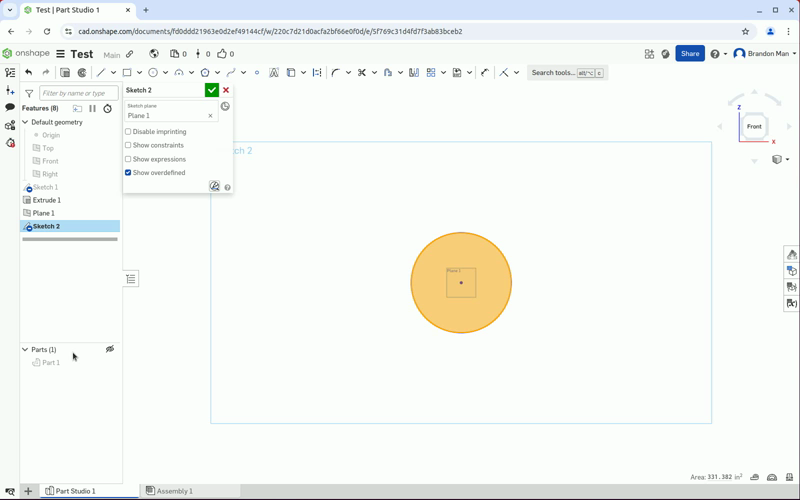
key(shift+e)
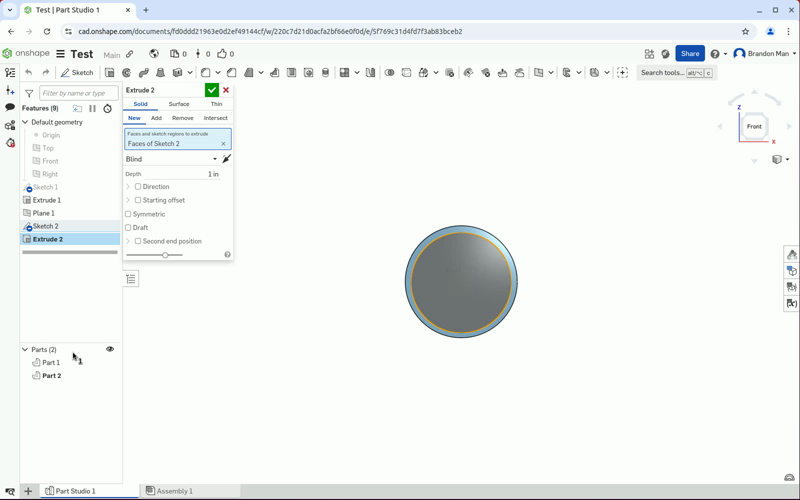
mouse_move(143, 106)
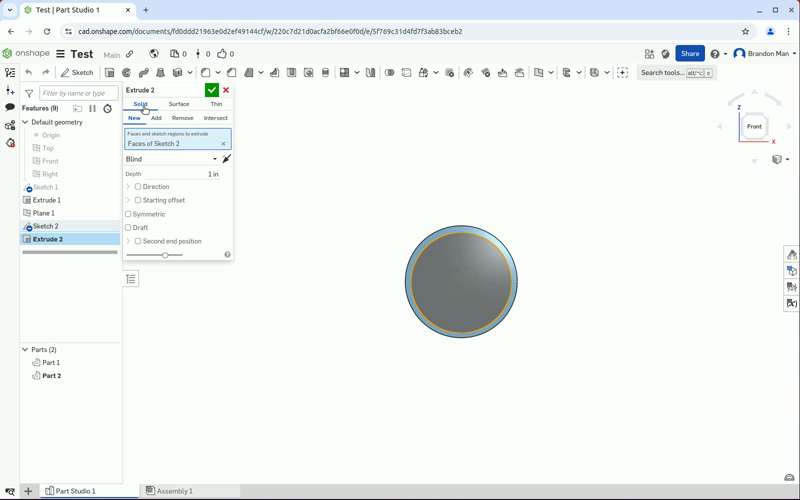
click(143, 106)
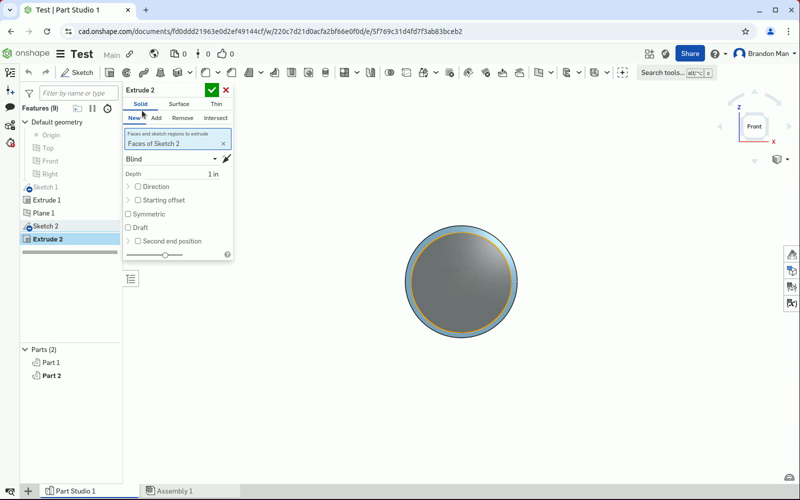
mouse_move(137, 120)
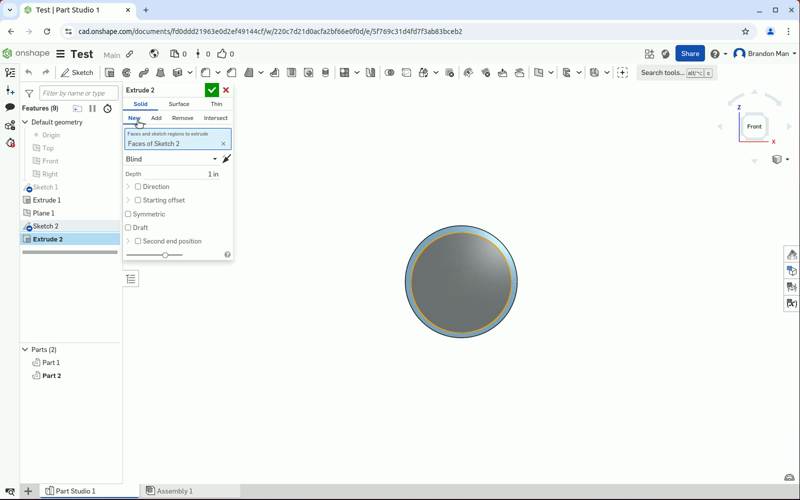
click(137, 120)
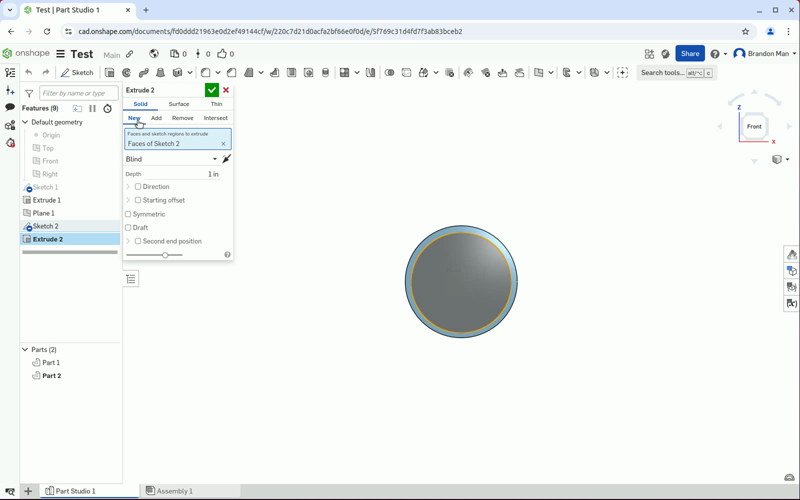
key(tab, 4)
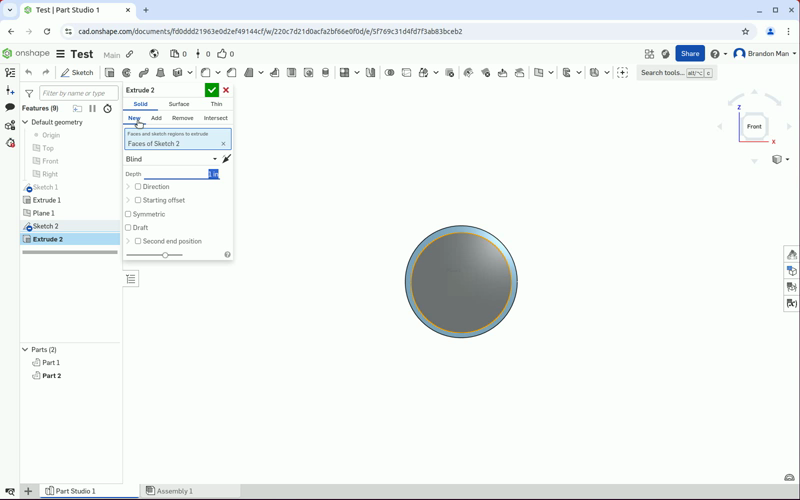
text(18.775)
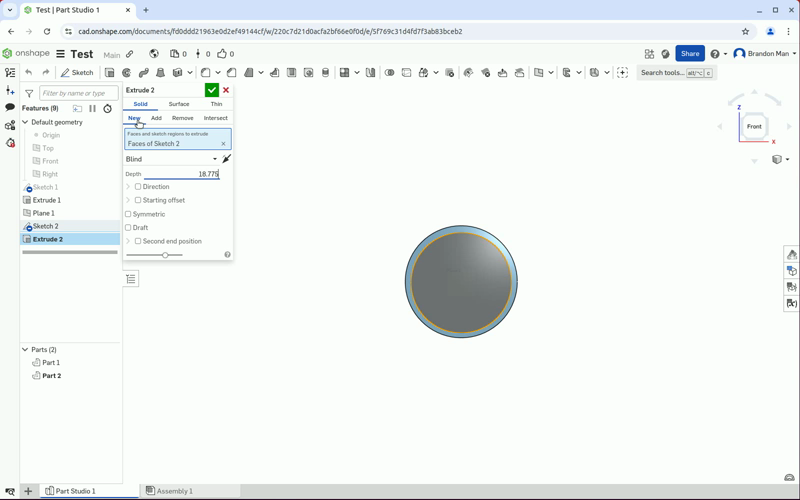
key(enter)
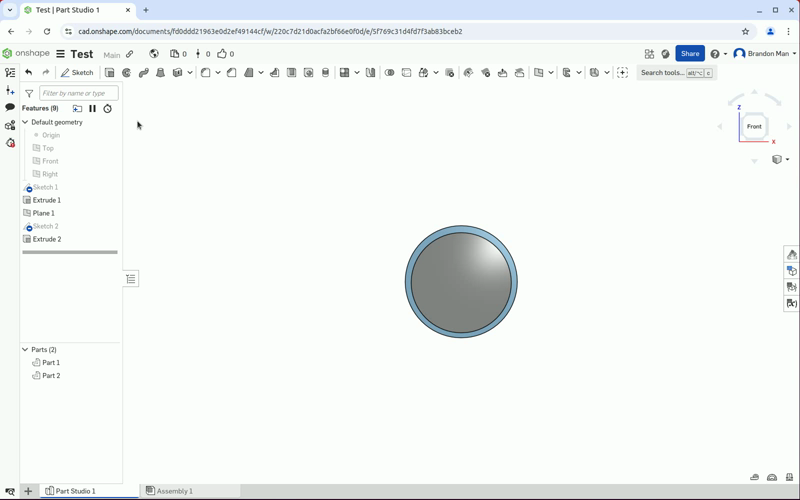
key(shift+h)
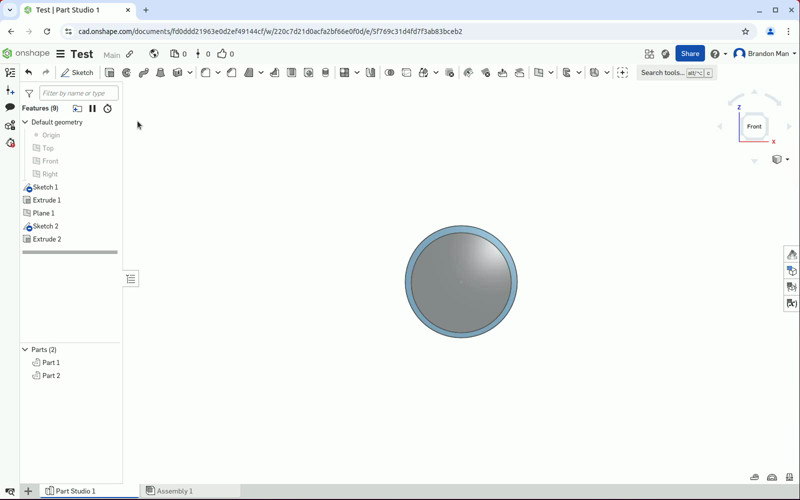
key(shift+h)
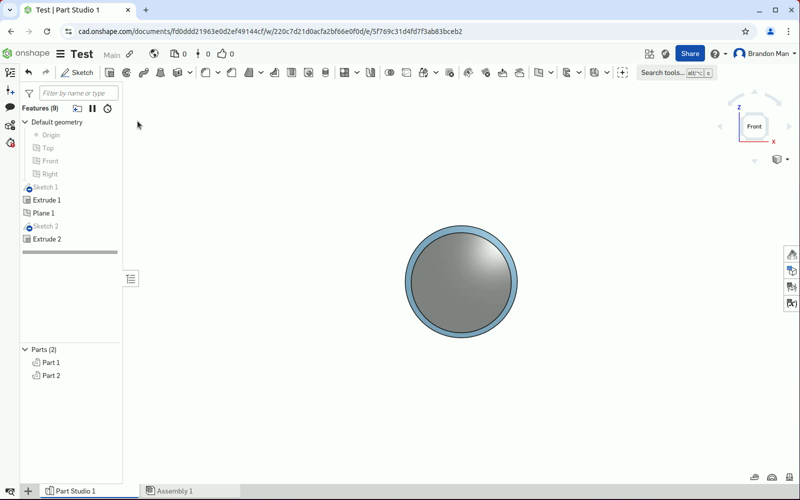
mouse_move(73, 189)
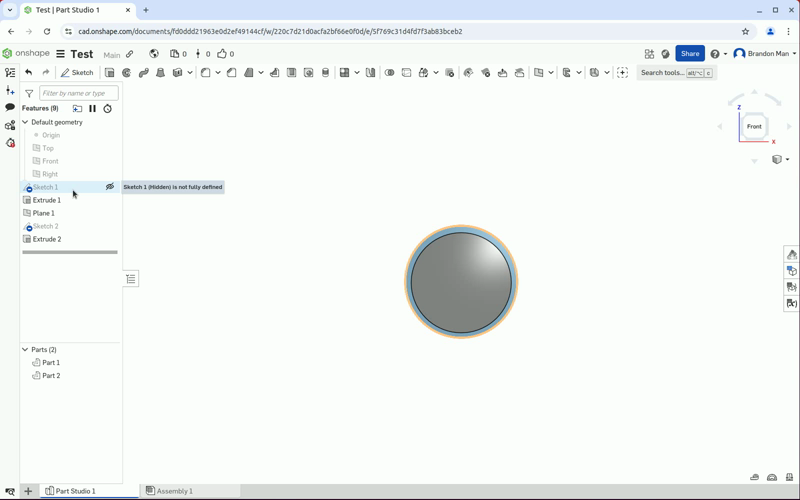
click(73, 189)
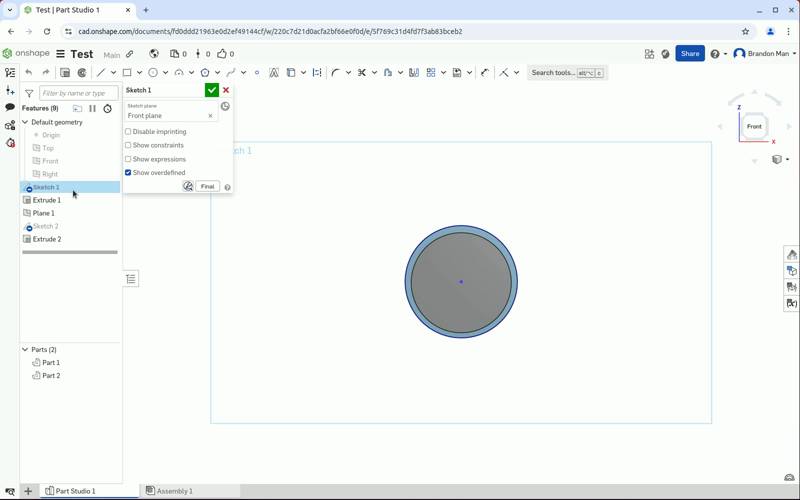
mouse_move(229, 92)
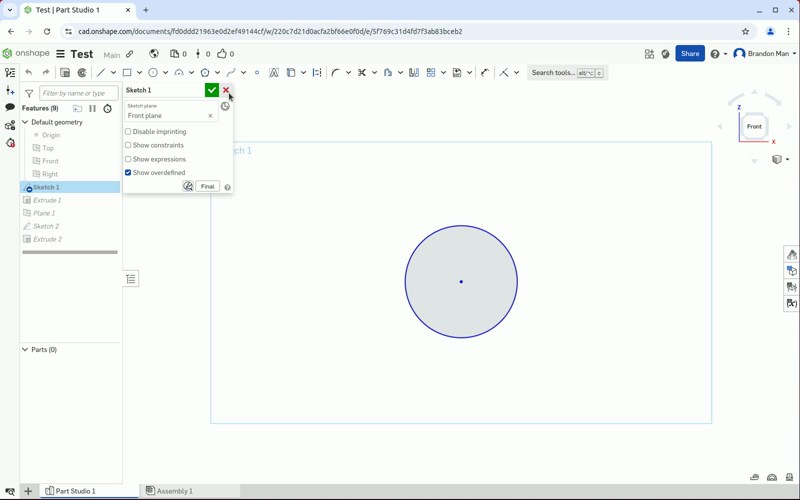
click(229, 92)
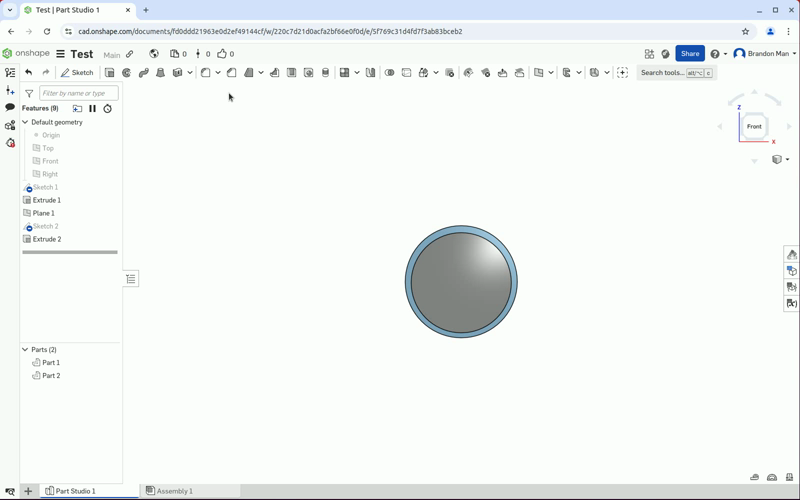
mouse_move(541, 75)
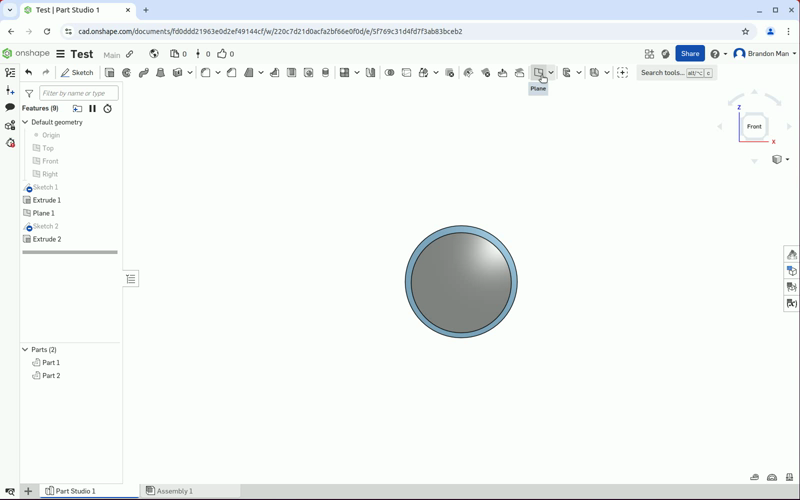
click(541, 75)
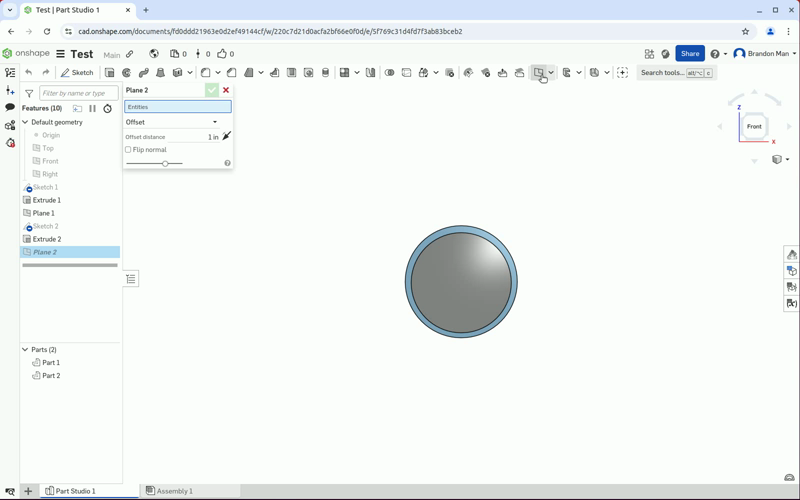
mouse_move(73, 163)
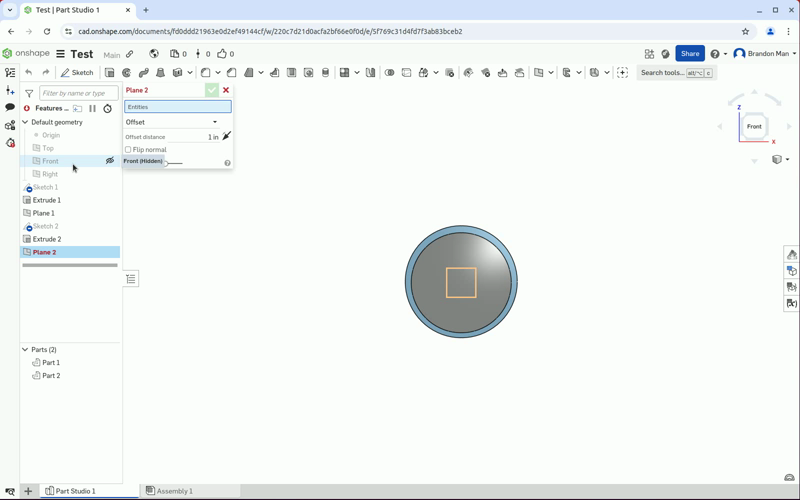
click(73, 163)
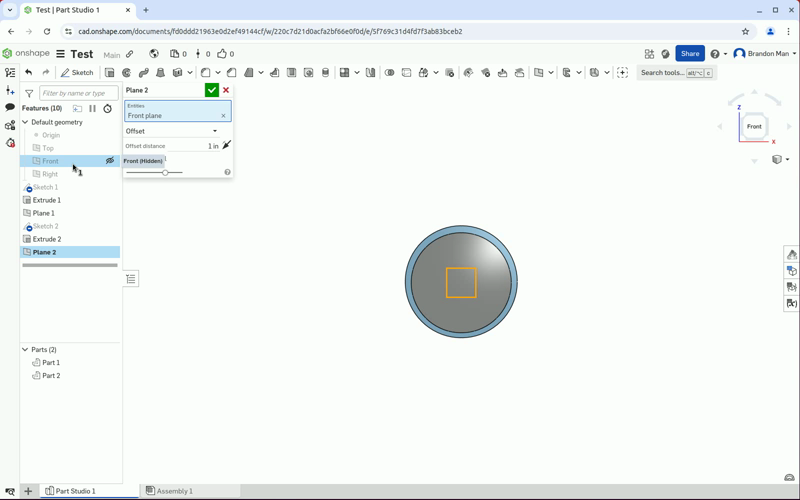
key(tab, 2)
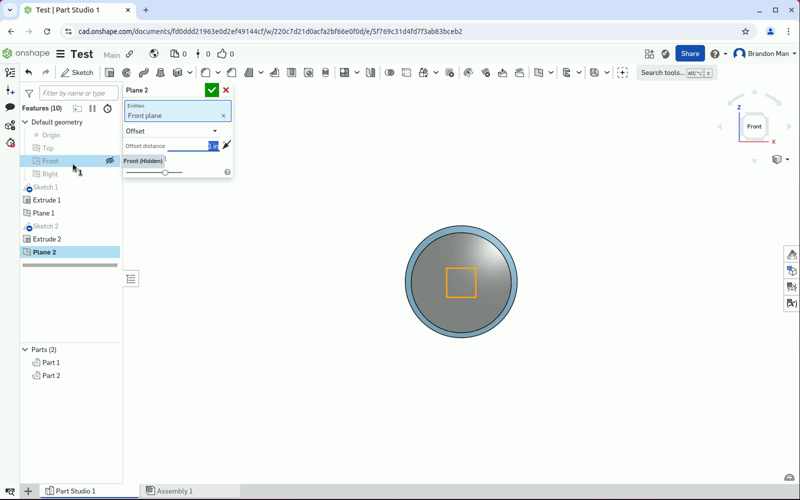
text(23.108)
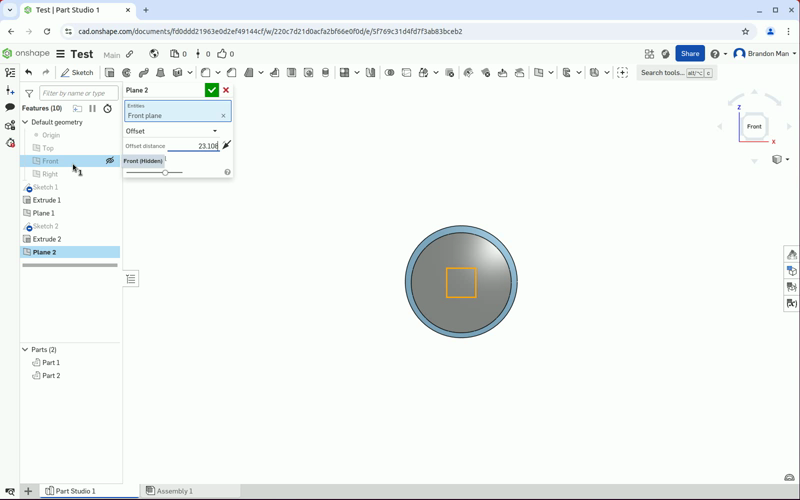
key(enter, 2)
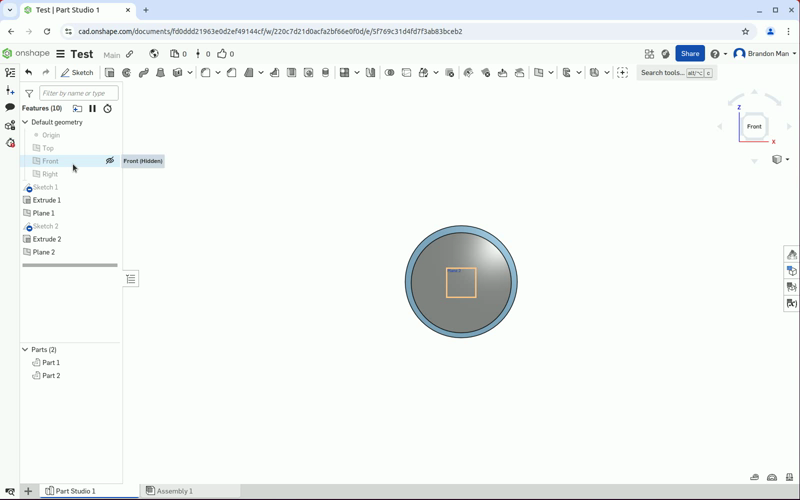
key(shift+s)
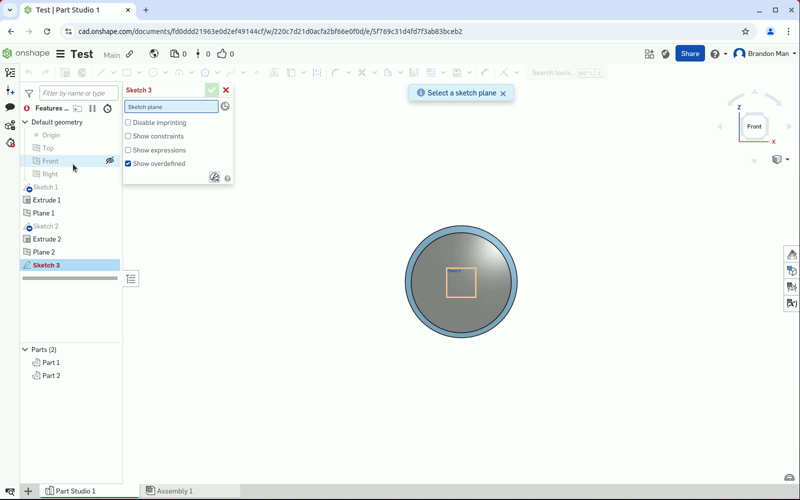
mouse_move(73, 254)
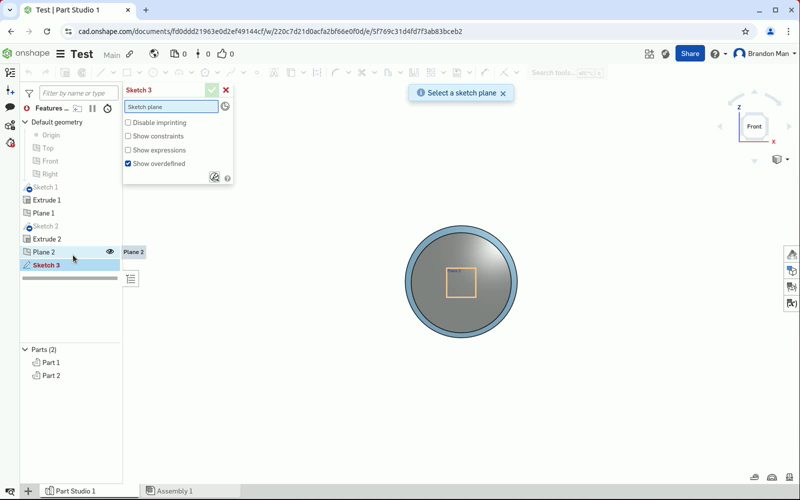
click(73, 254)
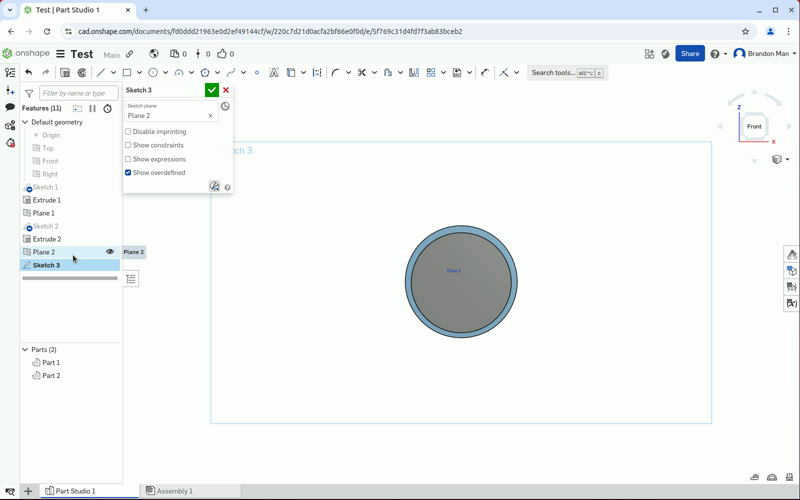
mouse_move(73, 352)
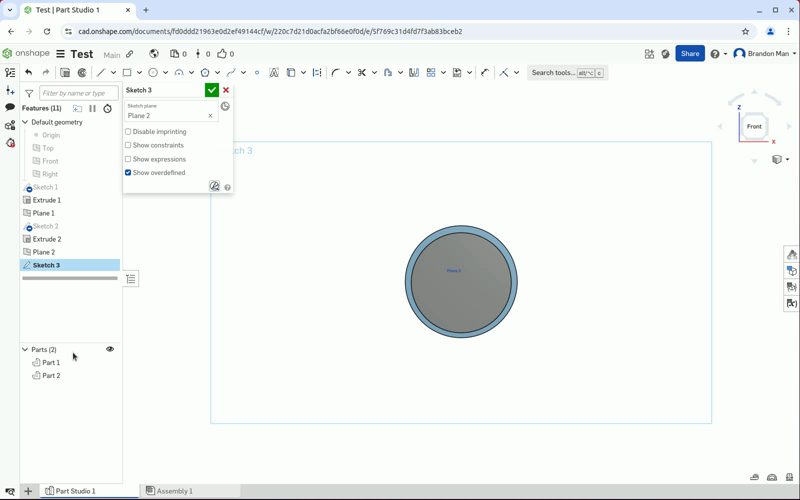
key(y)
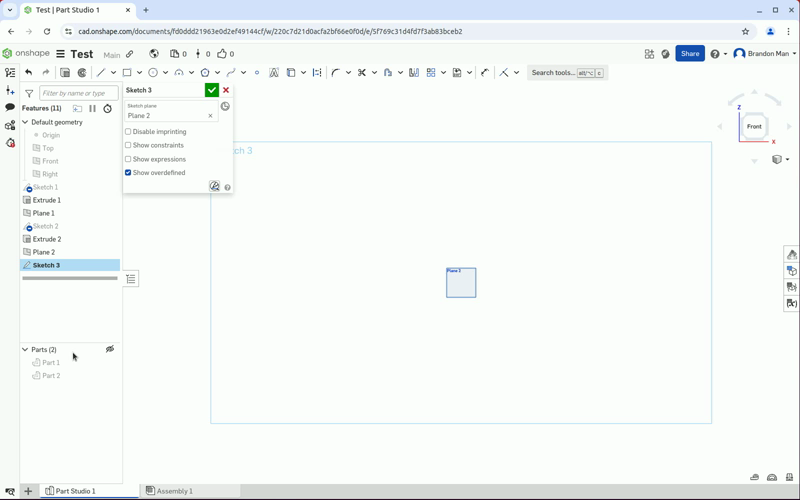
key(c)
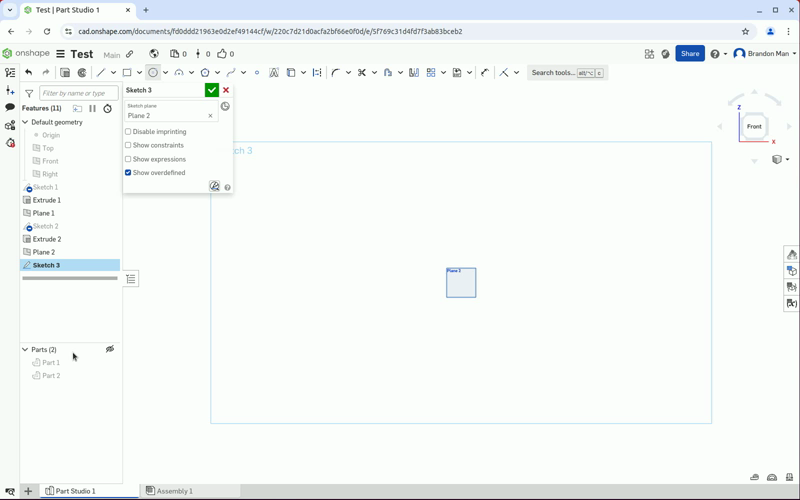
key_down(shift)
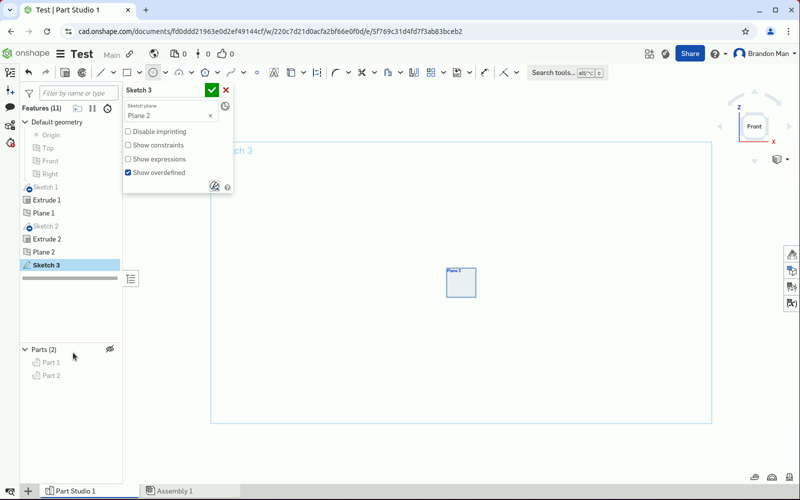
mouse_move(461, 282)
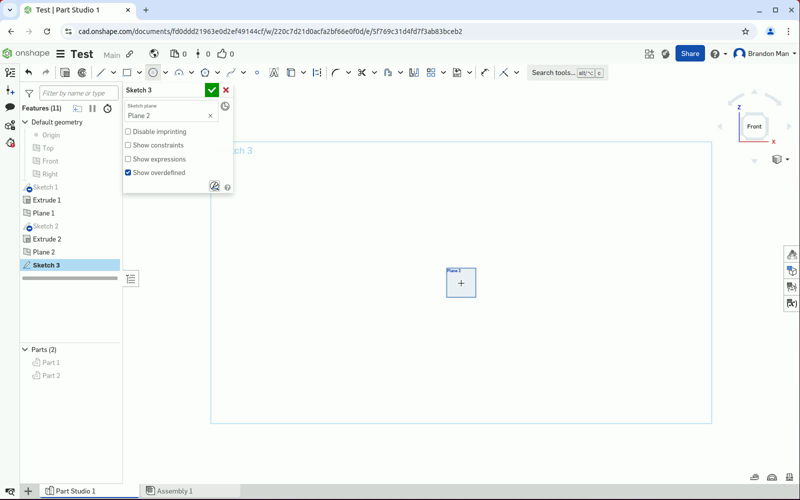
click(461, 282)
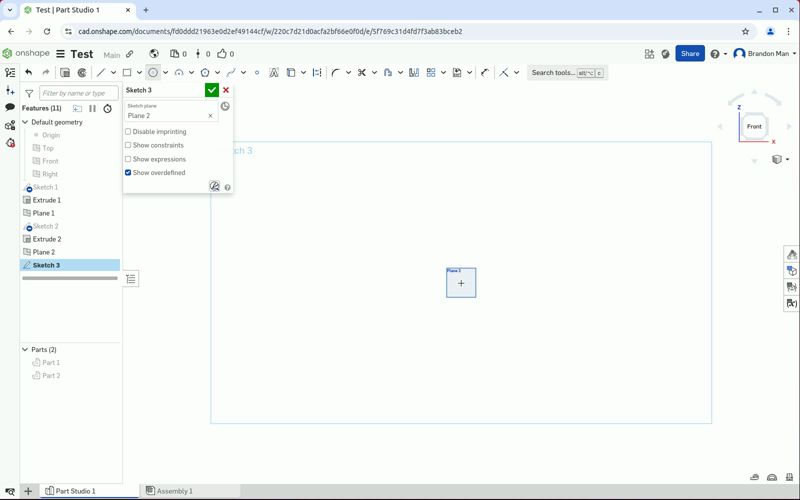
key_up(shift)
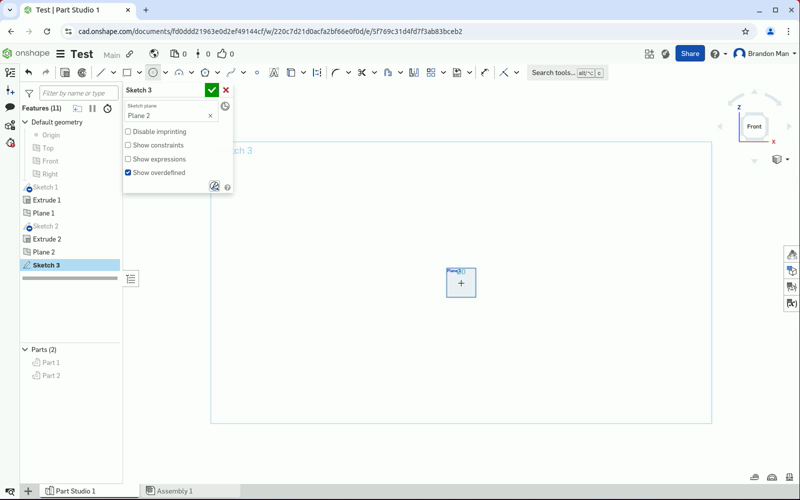
mouse_move(497, 282)
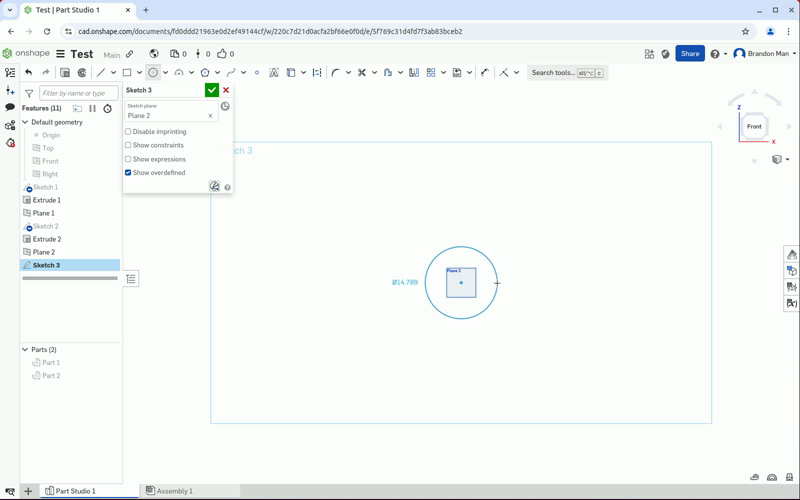
click(497, 282)
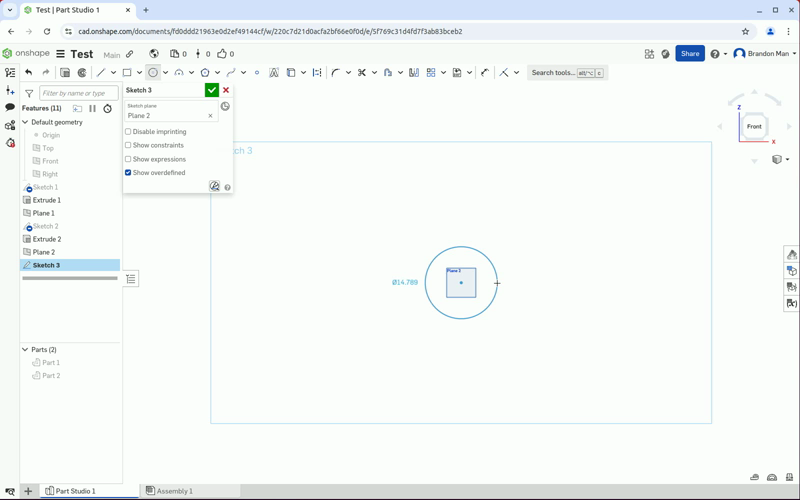
key(esc)
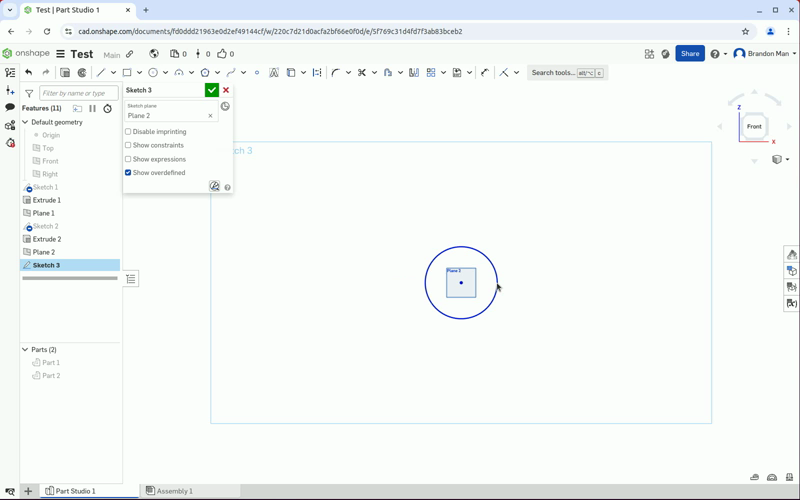
mouse_move(431, 291)
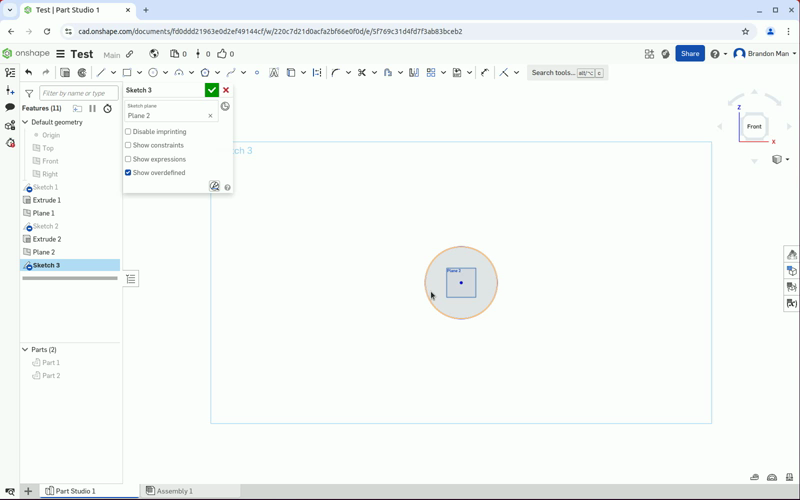
click(431, 291)
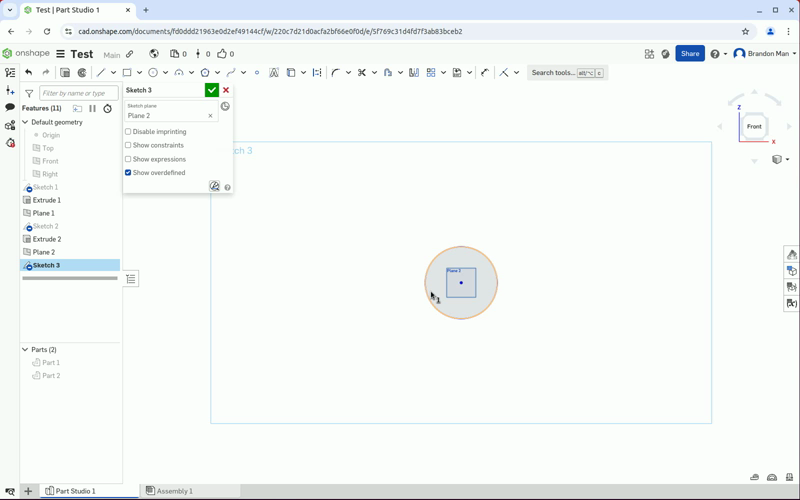
mouse_move(73, 352)
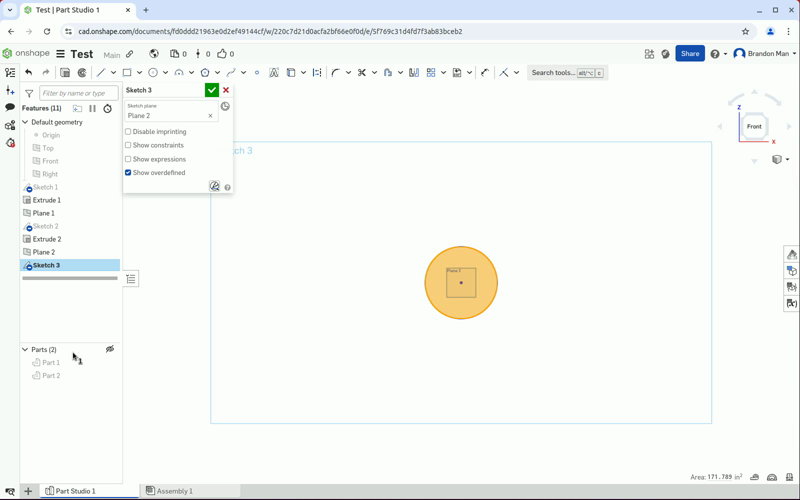
key(shift+y)
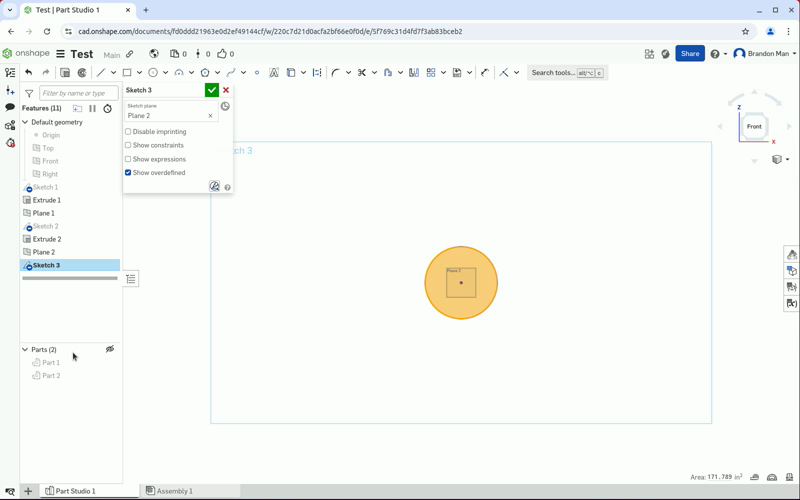
key(shift+e)
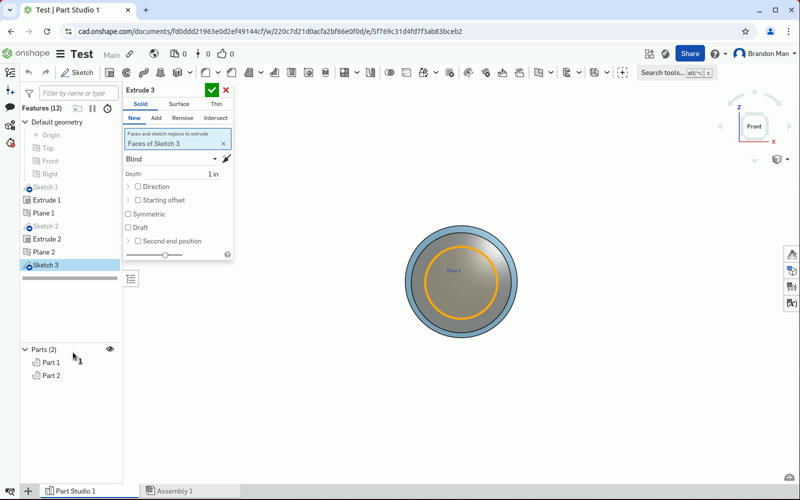
mouse_move(143, 106)
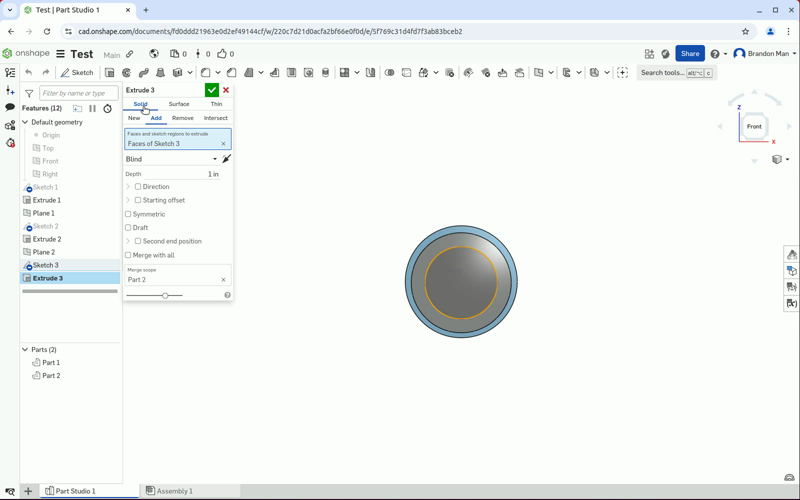
click(143, 106)
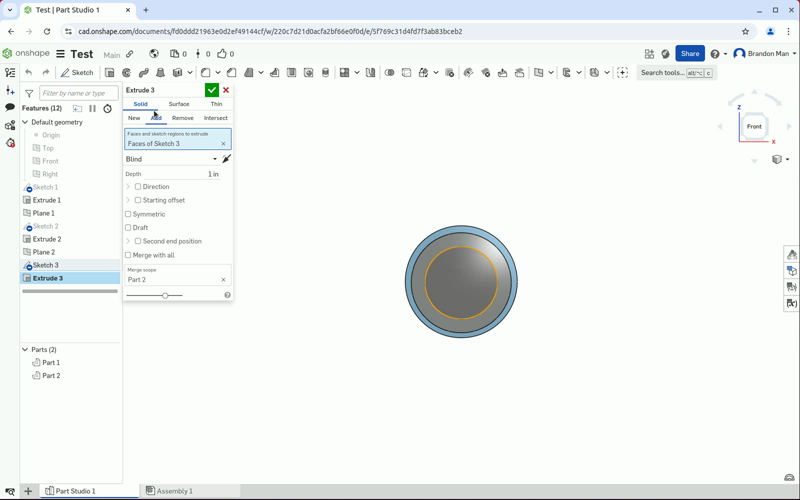
mouse_move(186, 120)
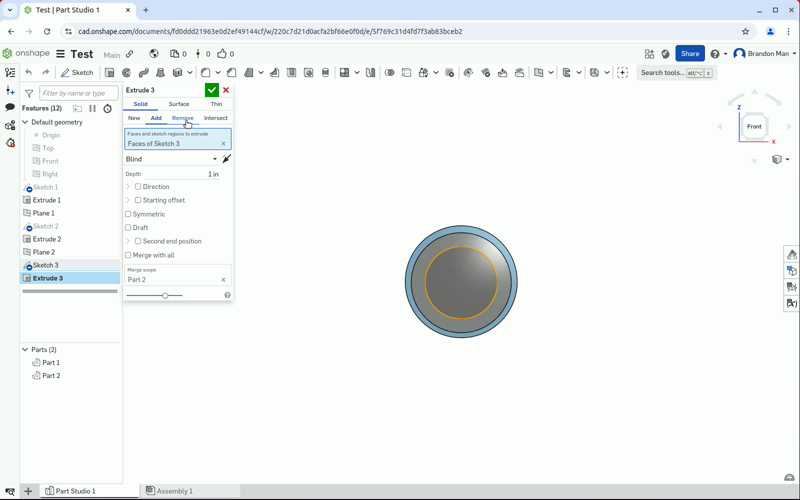
click(186, 120)
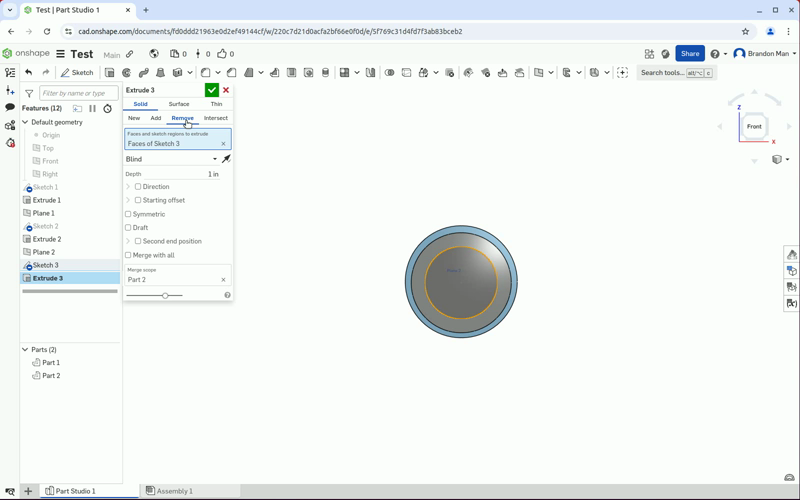
key(tab, 4)
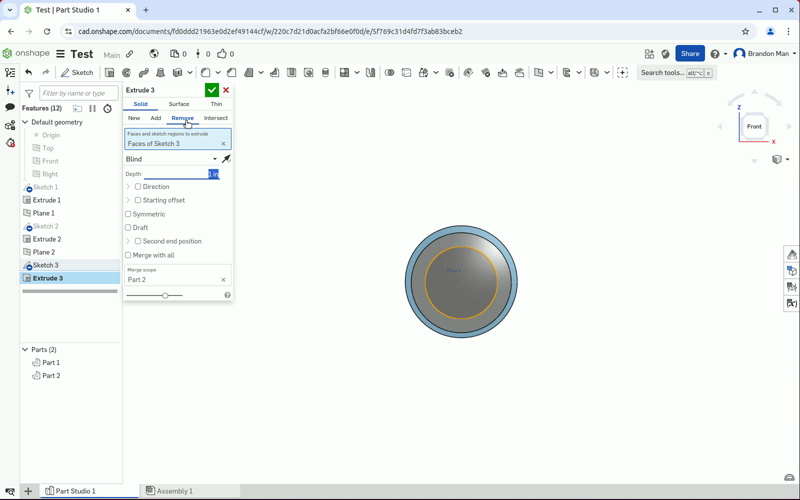
text(23.108)
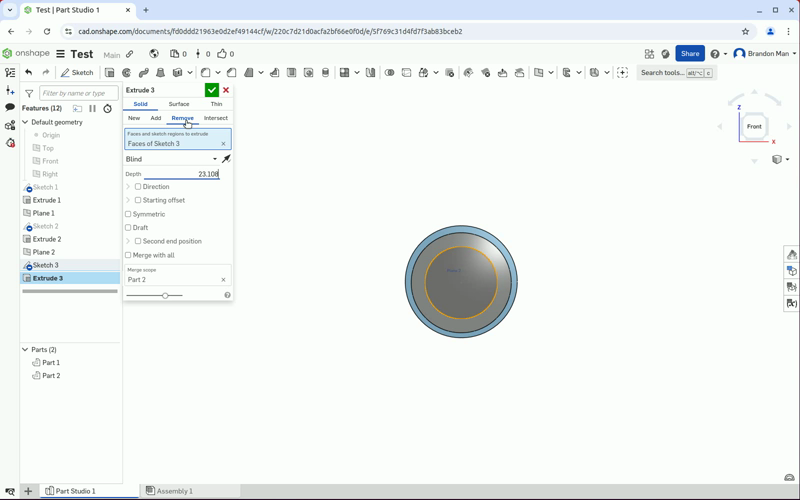
key(tab, 6)
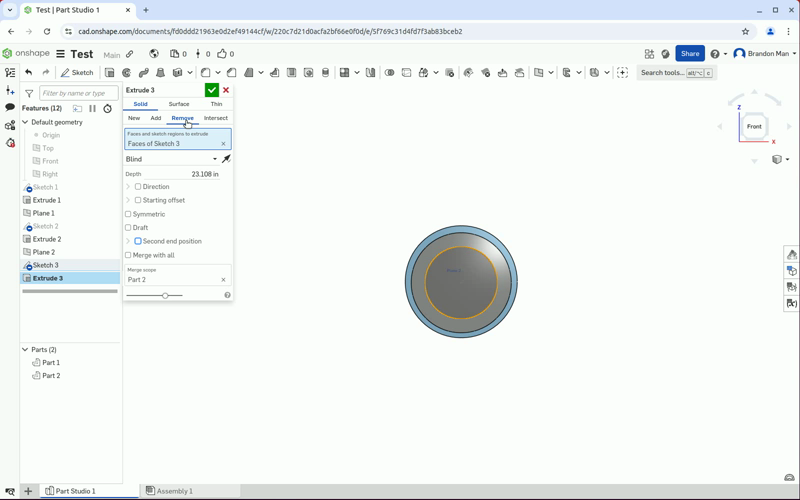
key(space)
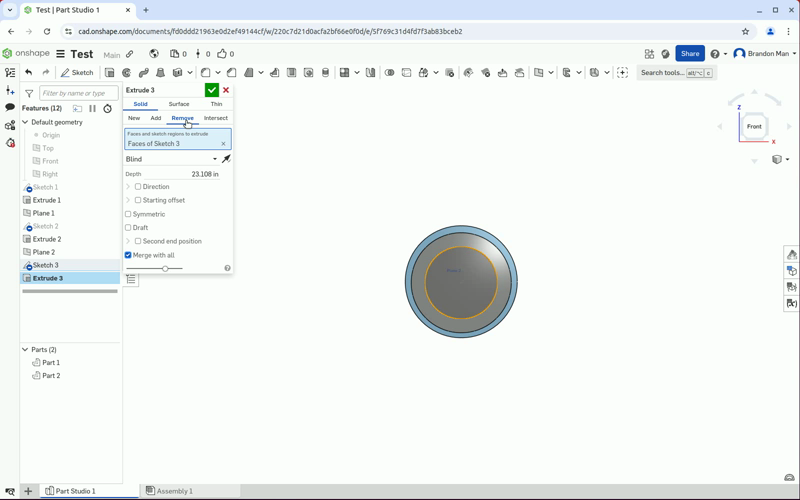
key(enter)
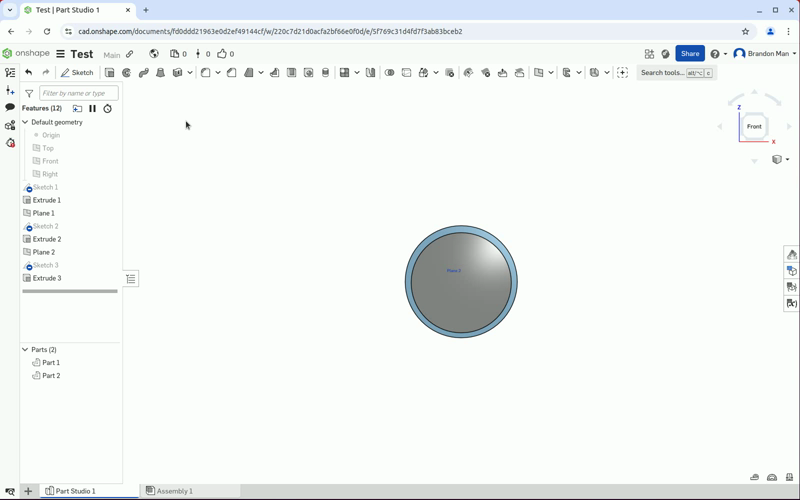
key(shift+h)
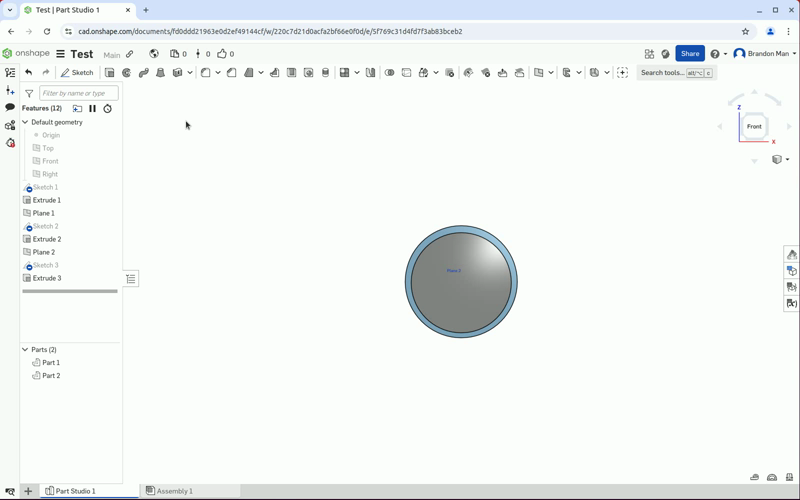
key(shift+h)
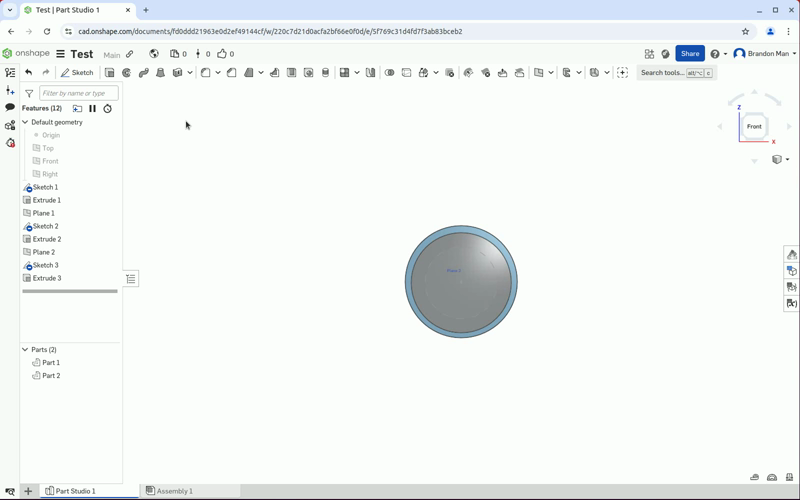
key(shift+7)
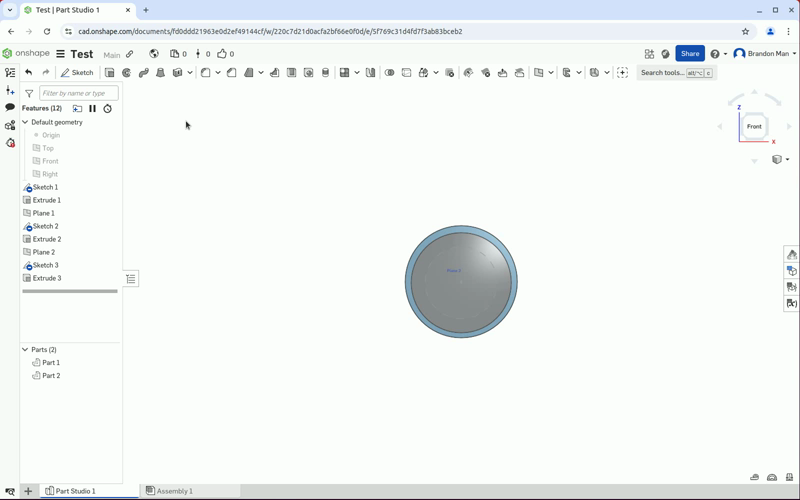
key(left, 2)
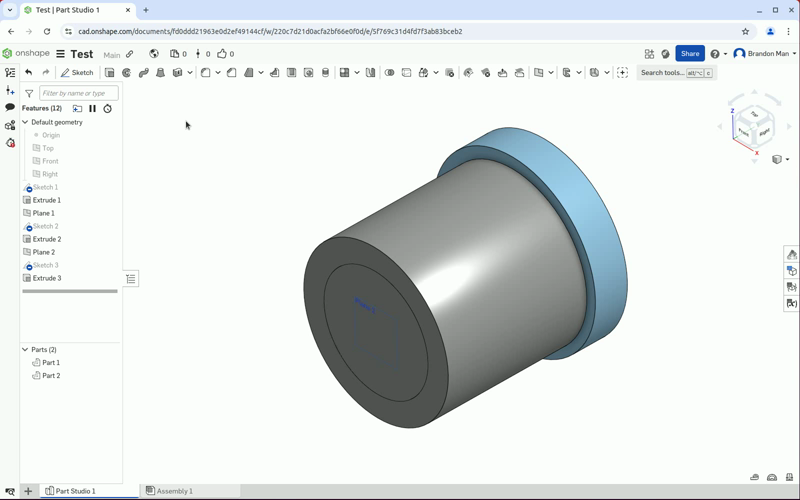
key(down, 2)
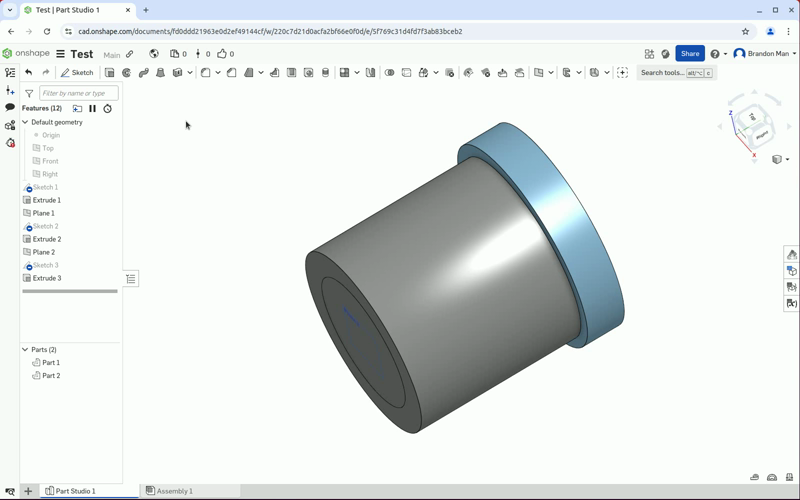
key(up, 2)
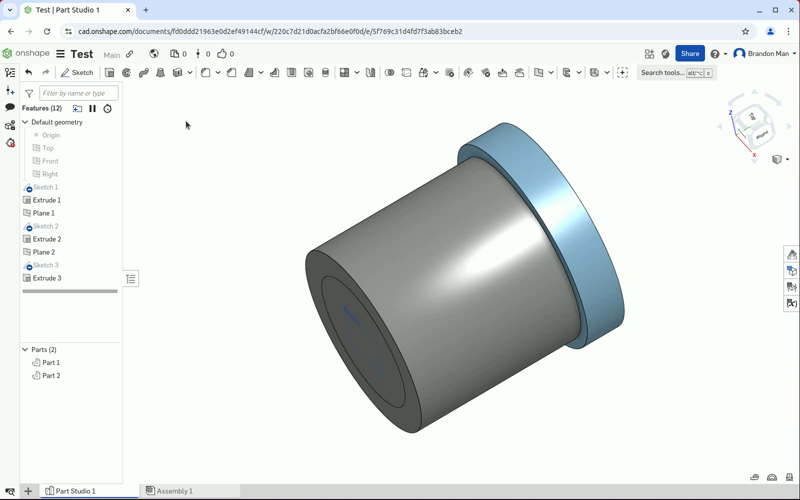
key(right, 2)
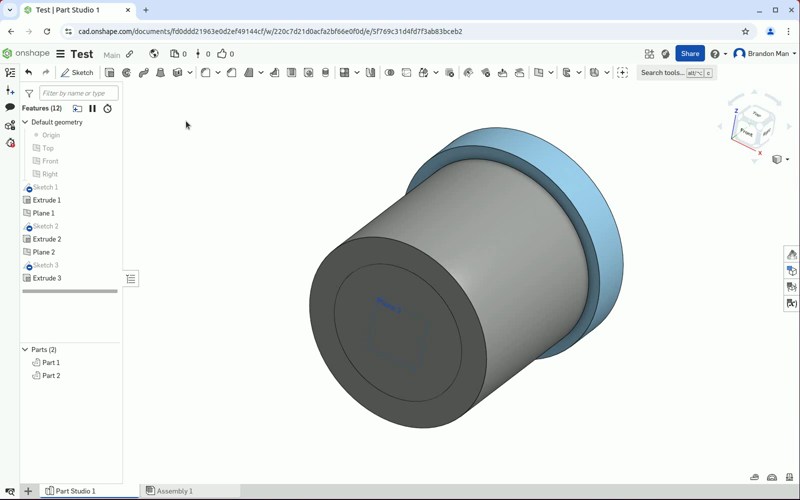
mouse_move(73, 189)
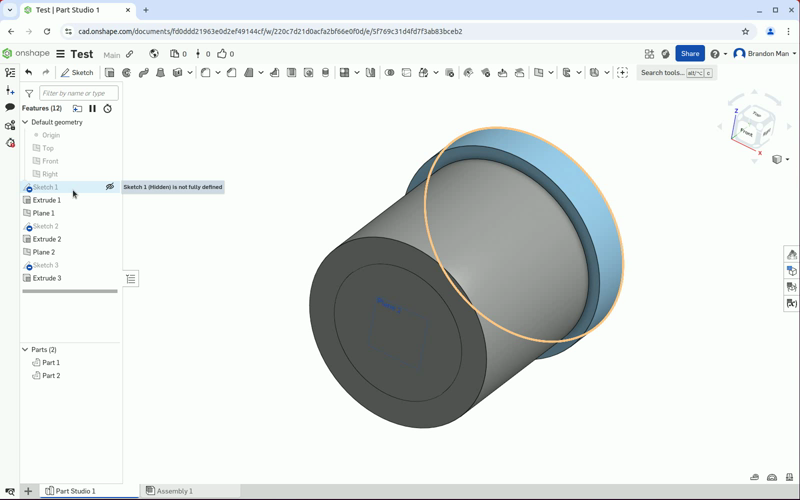
click(73, 189)